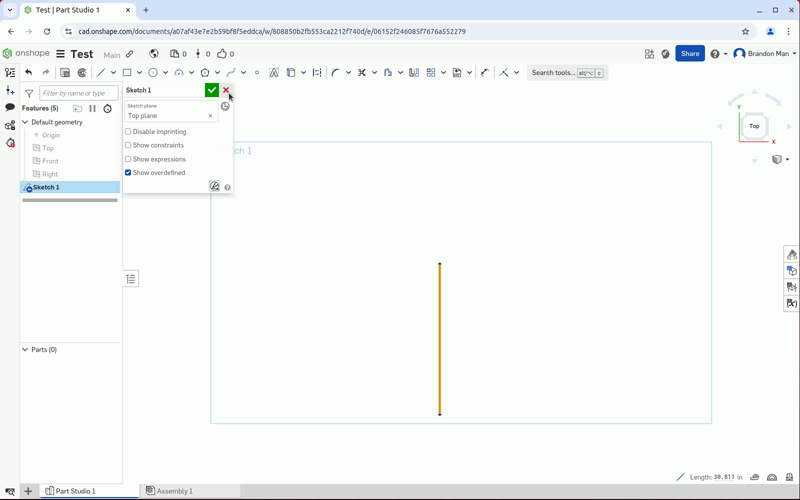
key(shift+h)
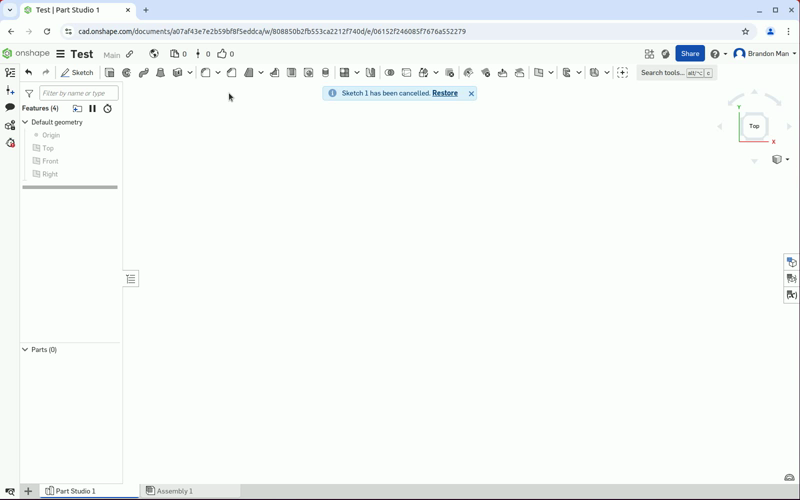
mouse_move(73, 352)
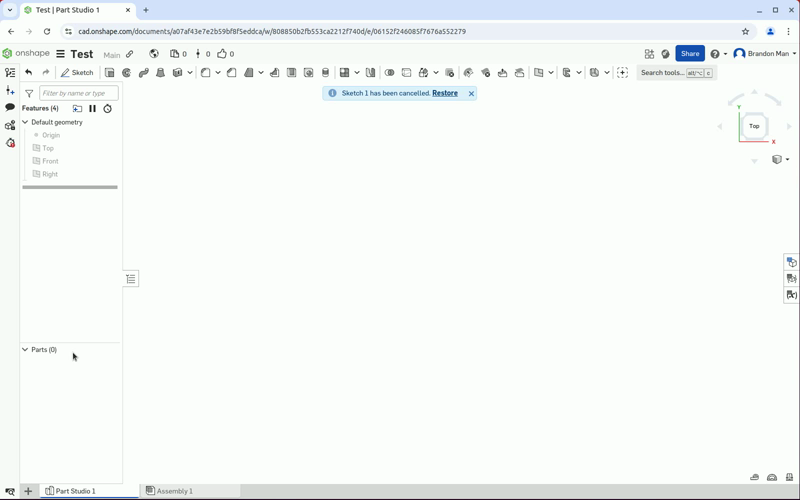
key(y)
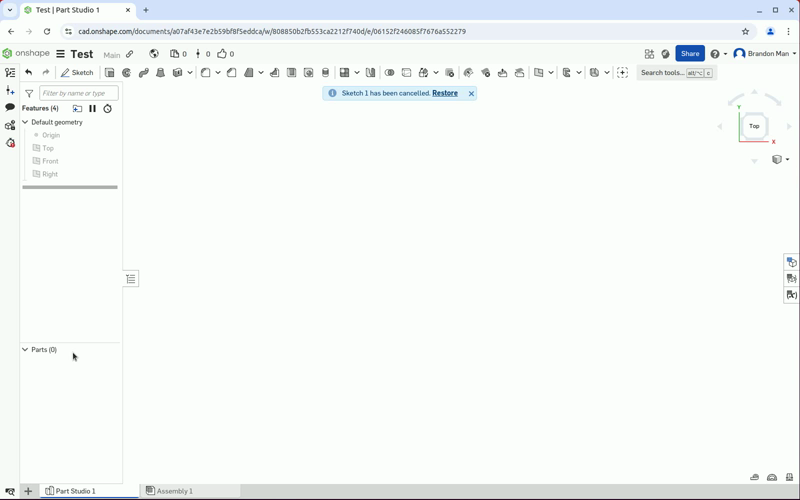
key(shift+p)
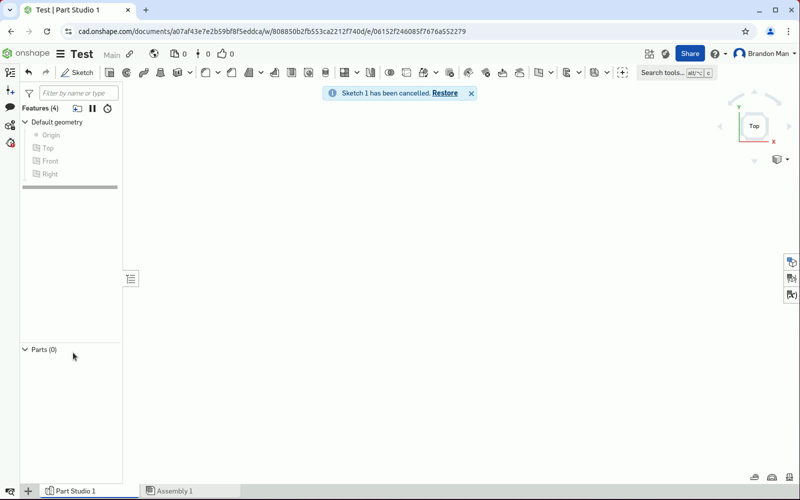
key(space)
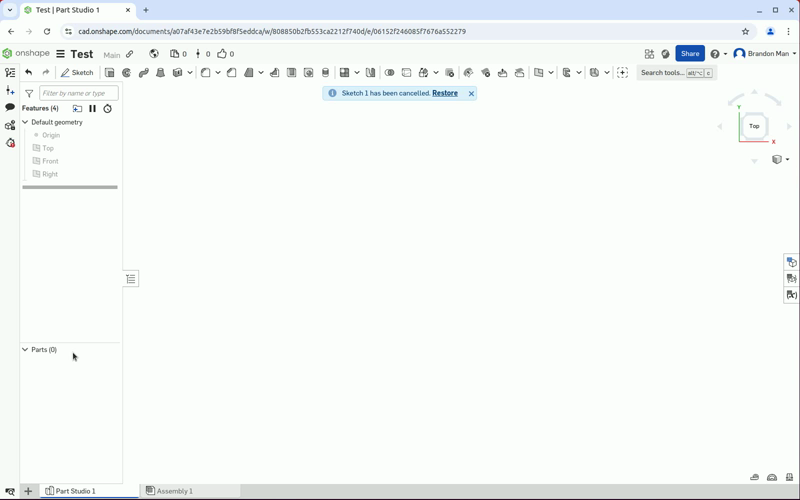
key_down(shift)
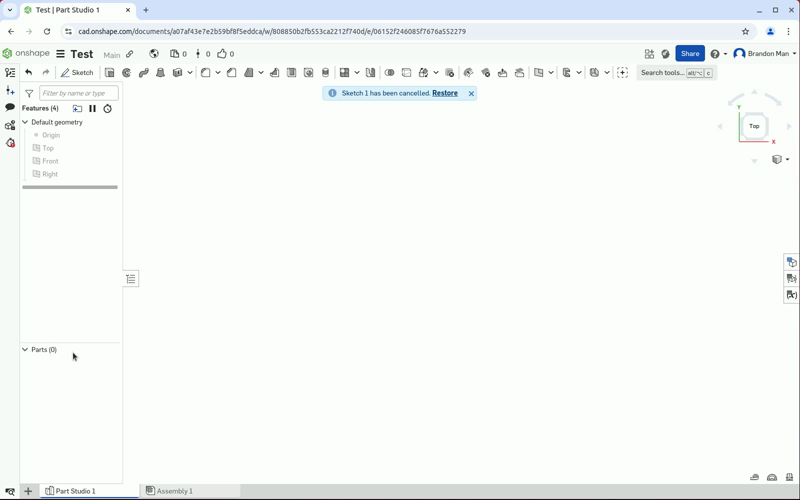
key(up)
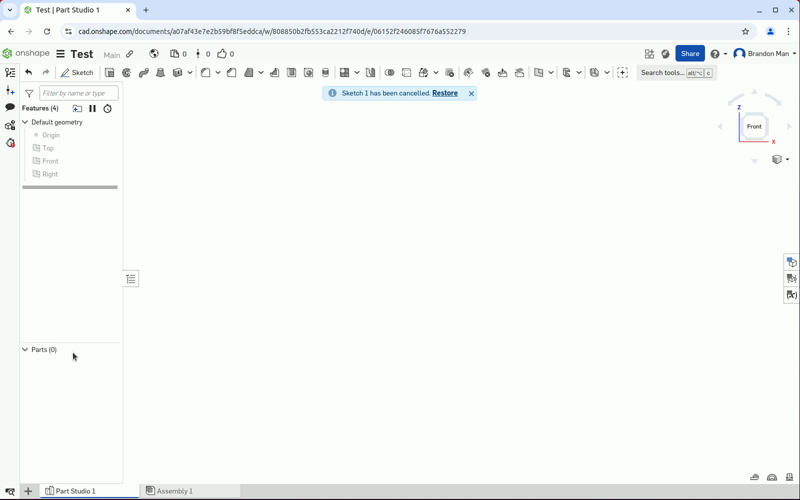
key_up(shift)
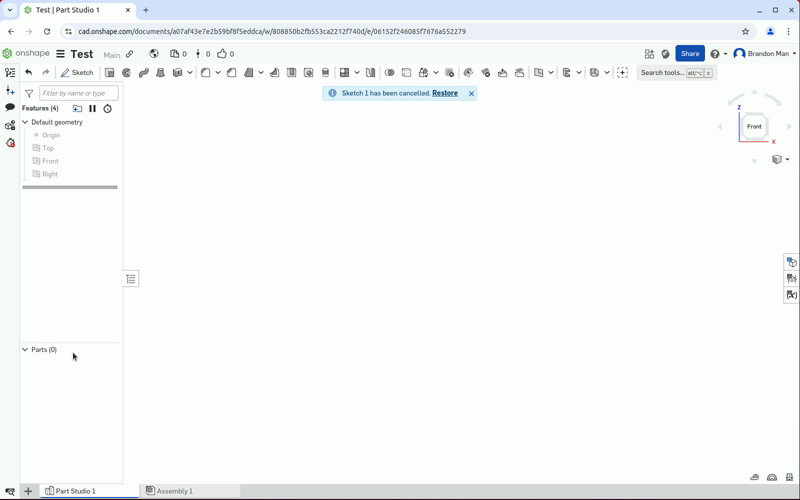
mouse_move(73, 352)
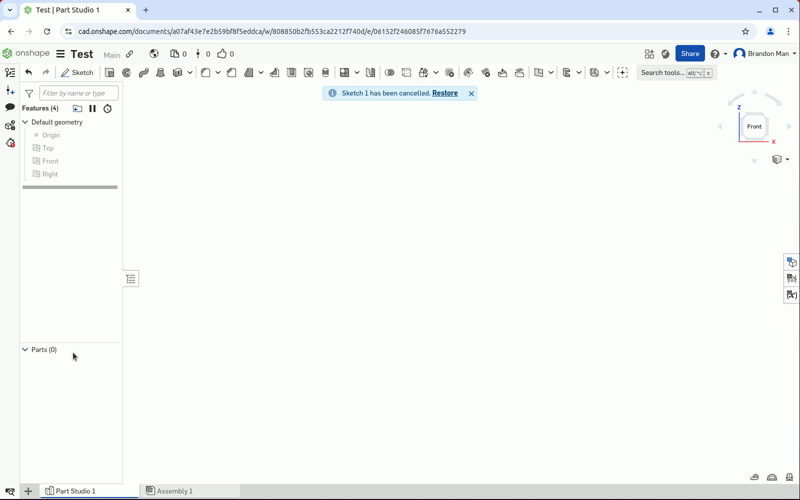
key(shift+y)
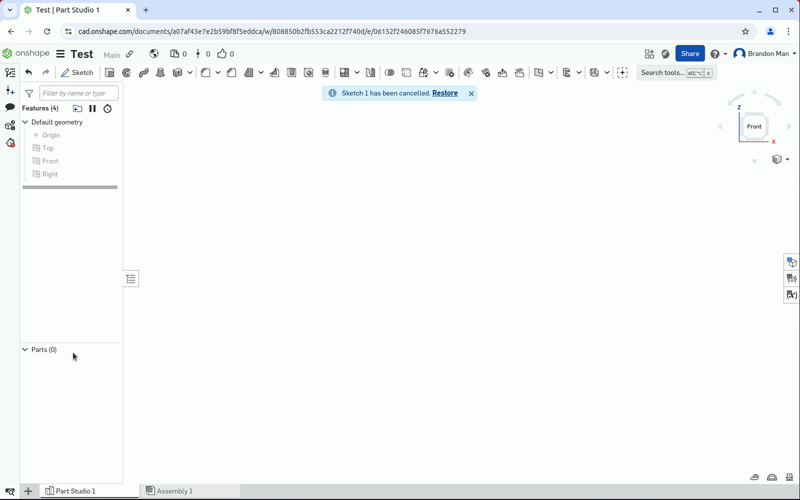
key(shift+s)
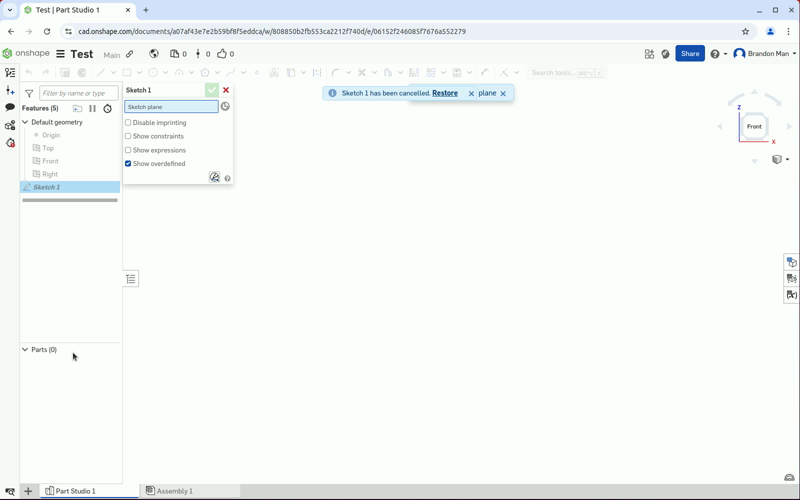
mouse_move(73, 163)
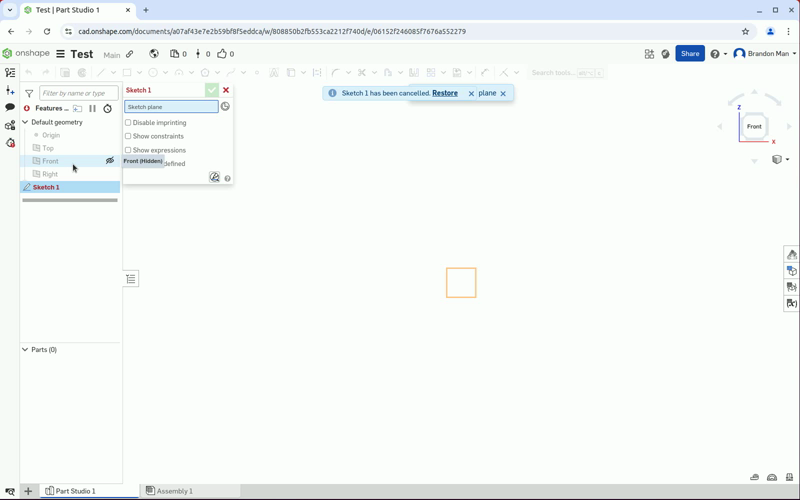
click(73, 163)
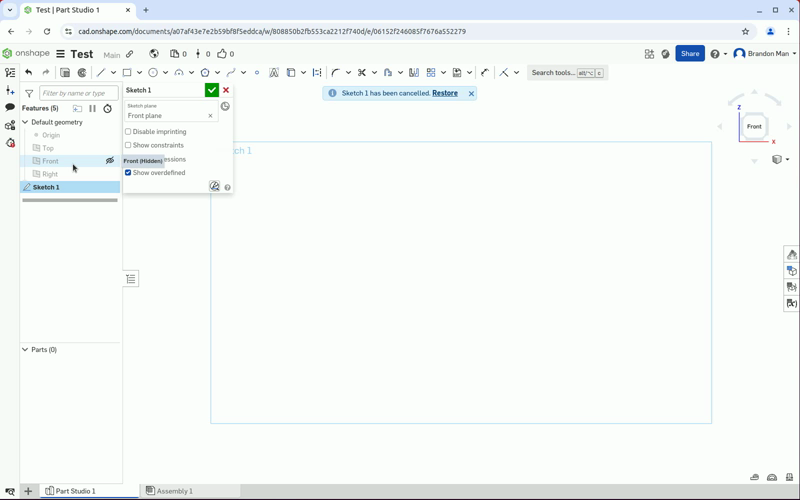
mouse_move(73, 352)
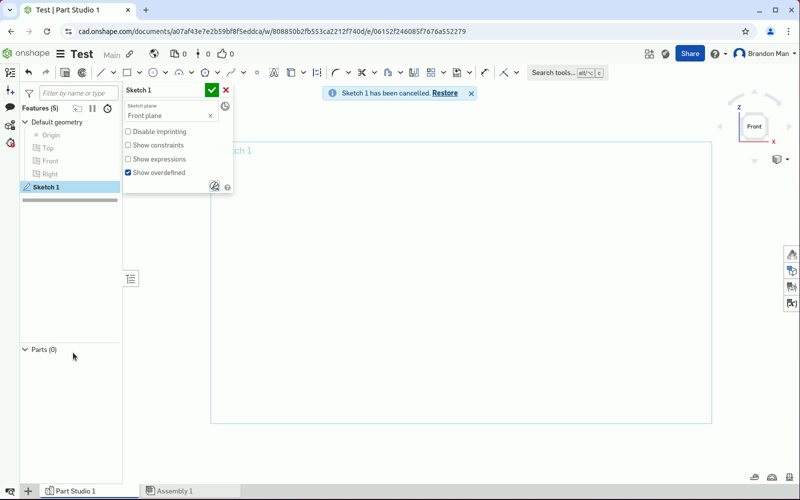
key(y)
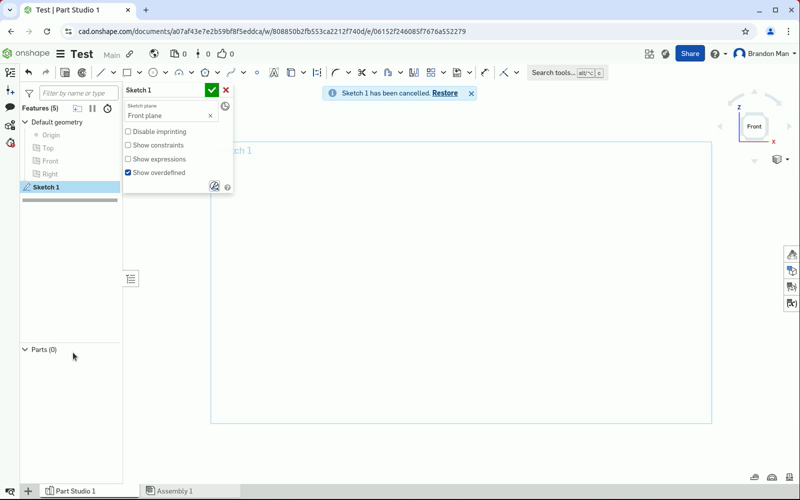
key(c)
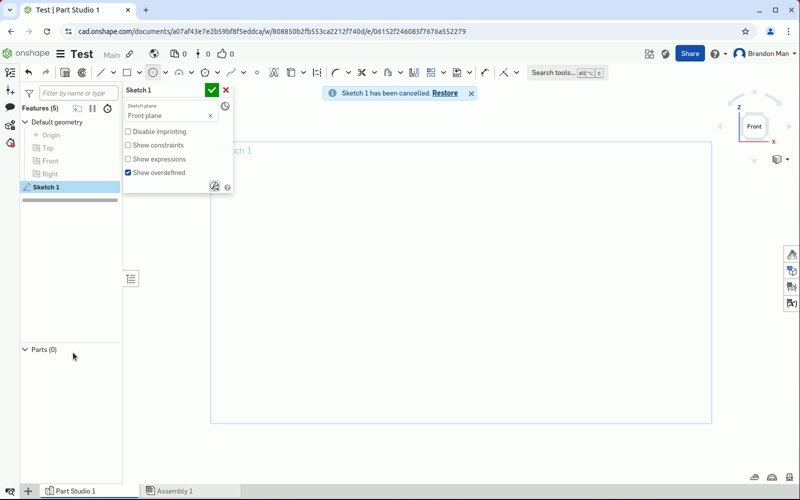
key_down(shift)
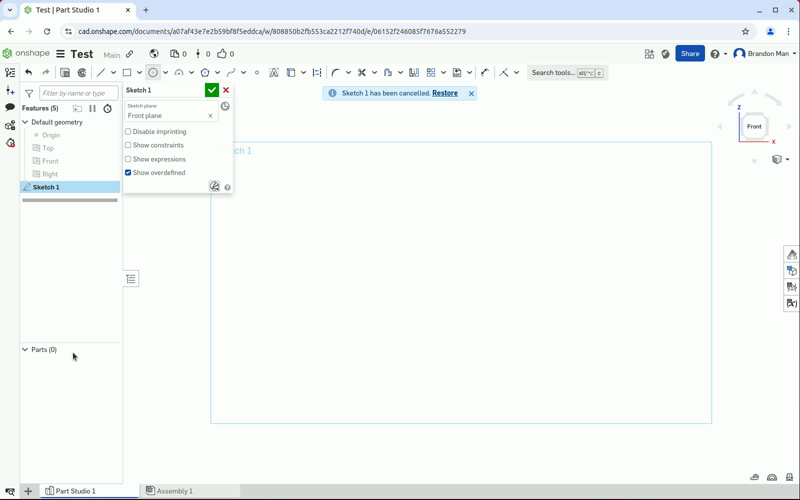
mouse_move(461, 282)
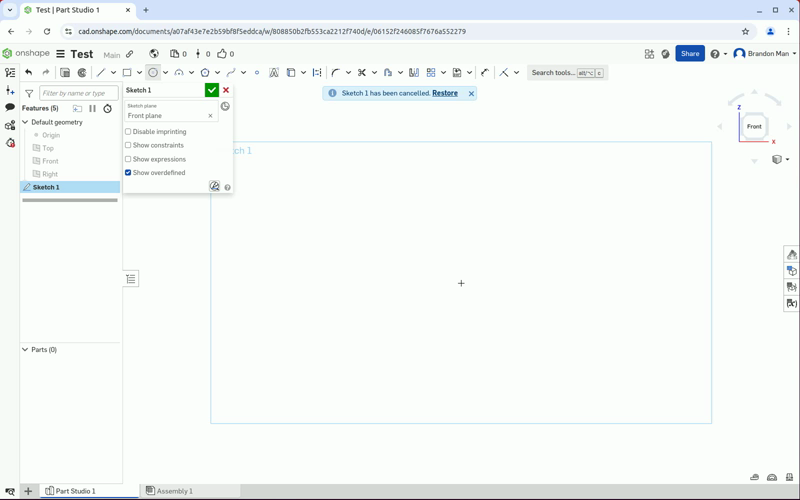
click(461, 282)
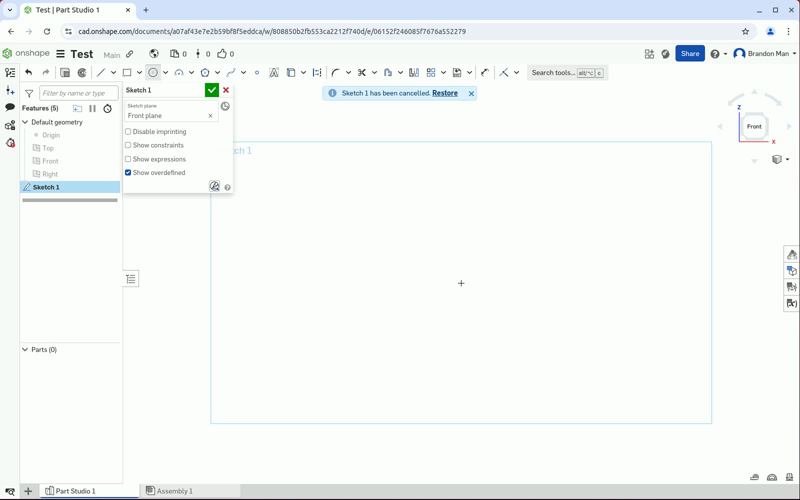
key_up(shift)
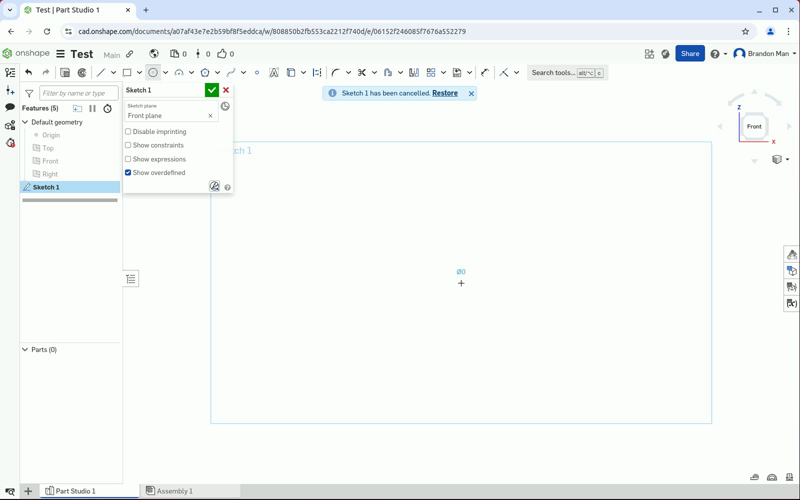
mouse_move(497, 282)
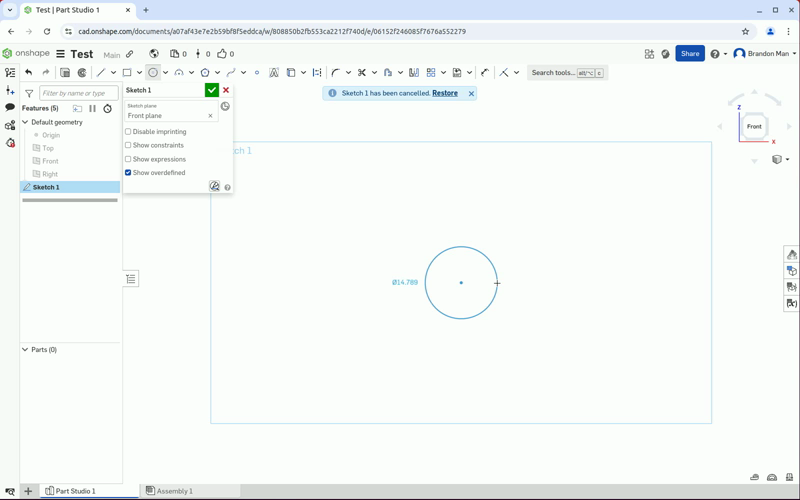
click(497, 282)
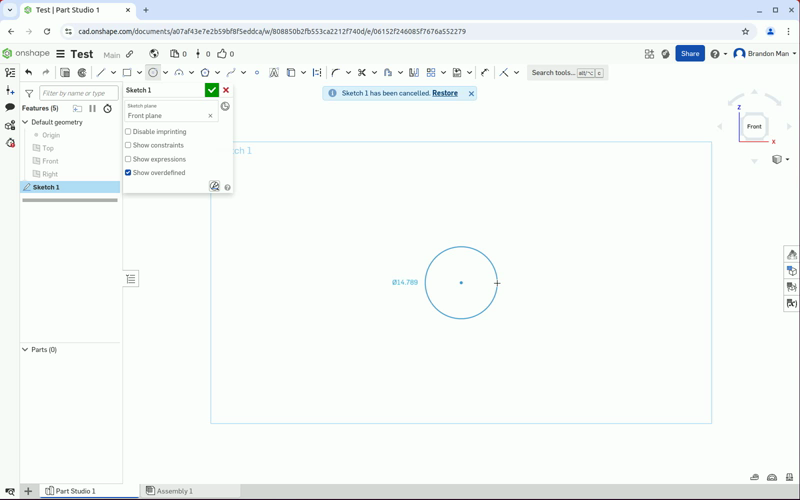
key(esc)
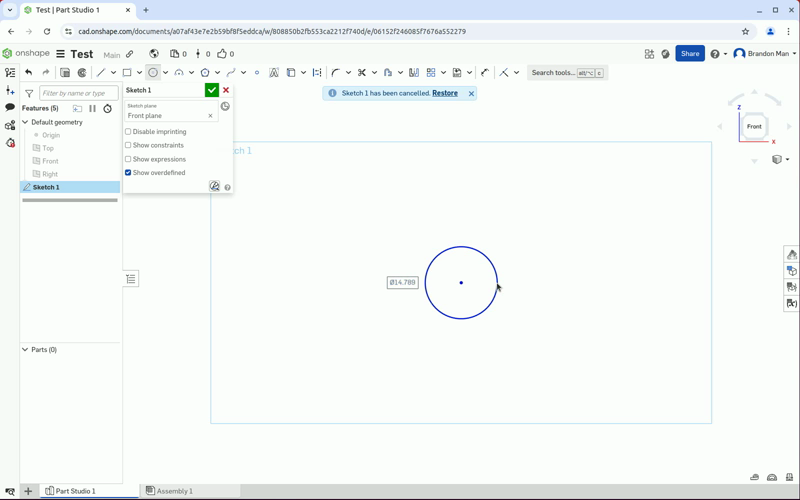
key(c)
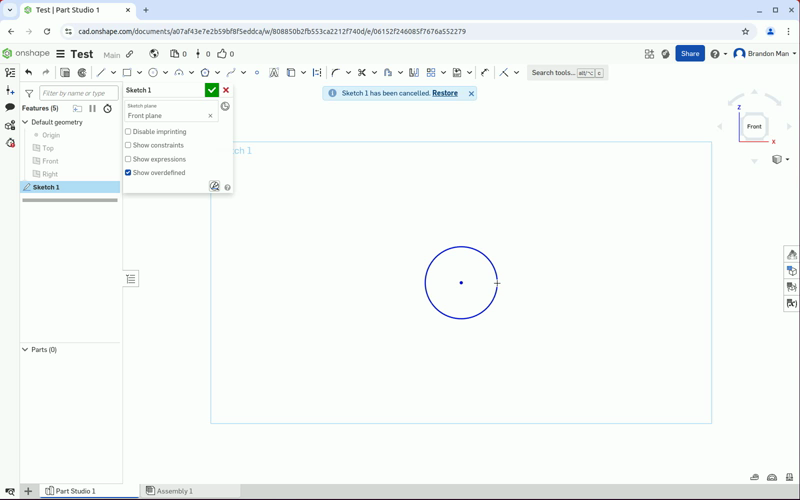
key_down(shift)
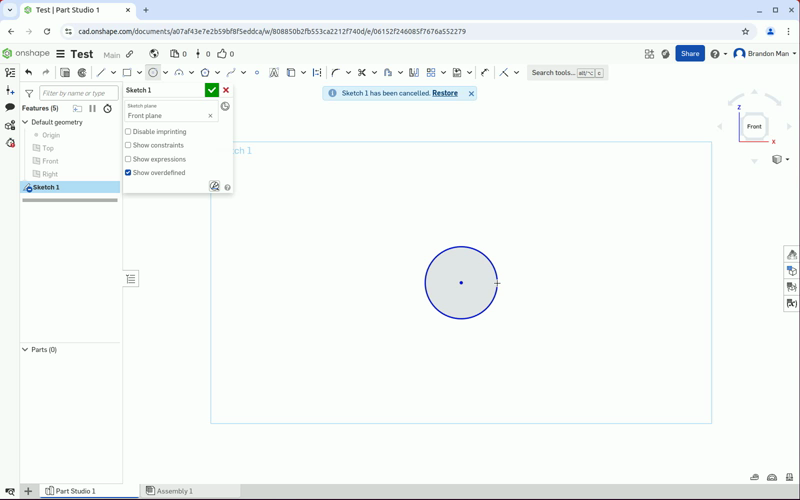
mouse_move(461, 282)
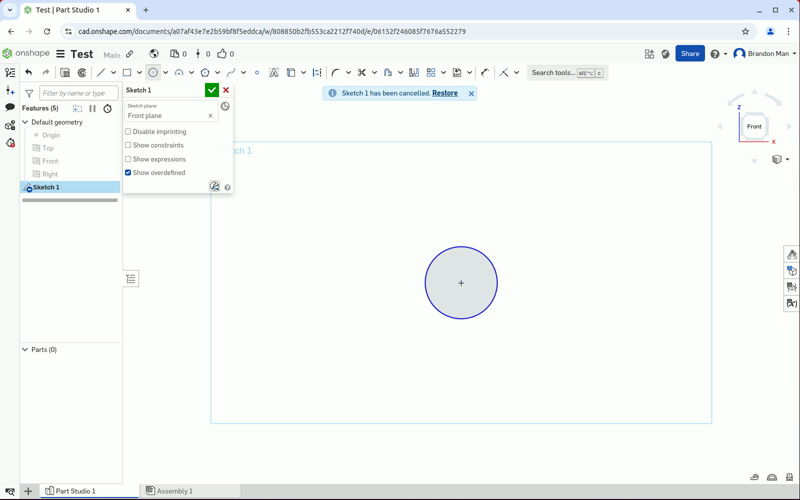
click(461, 282)
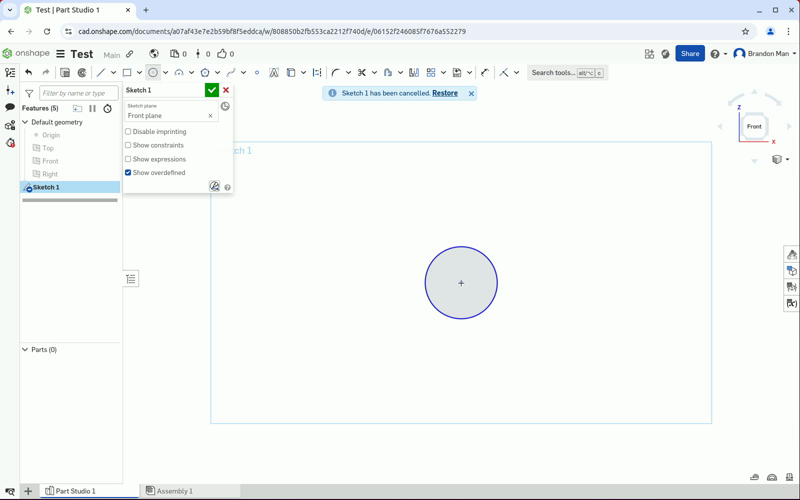
key_up(shift)
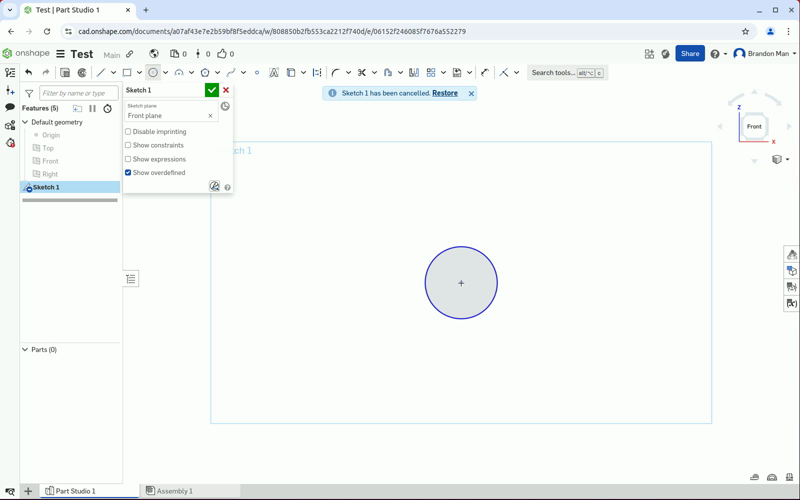
mouse_move(495, 282)
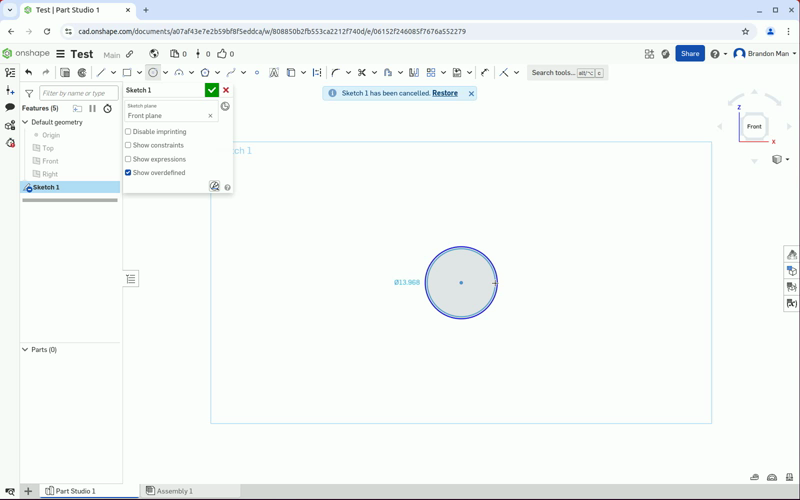
scroll(6)
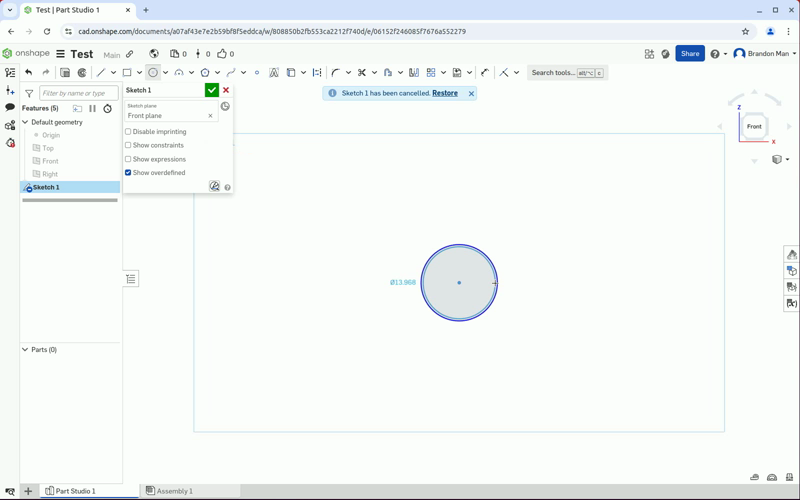
scroll(6)
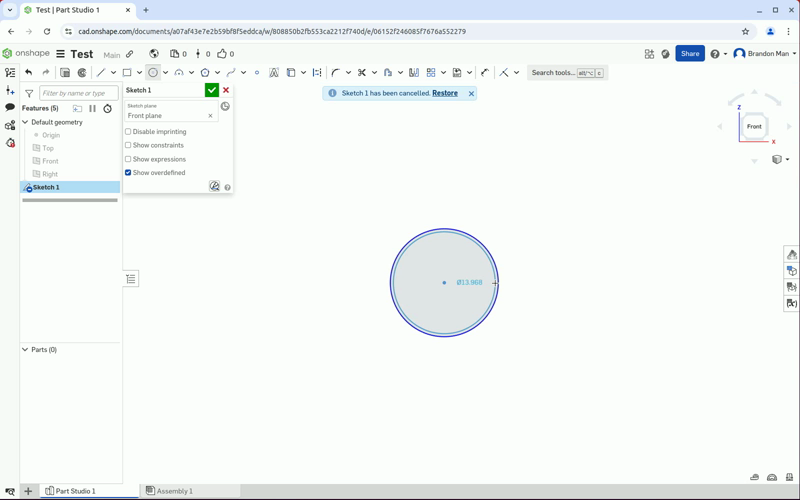
scroll(6)
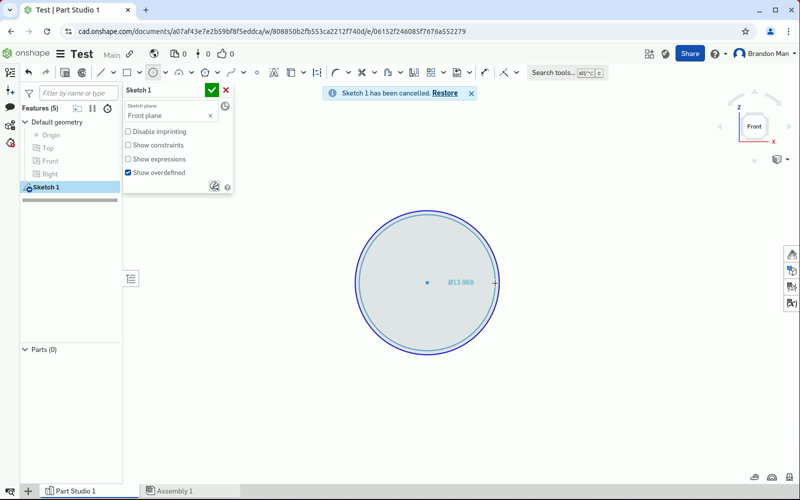
scroll(6)
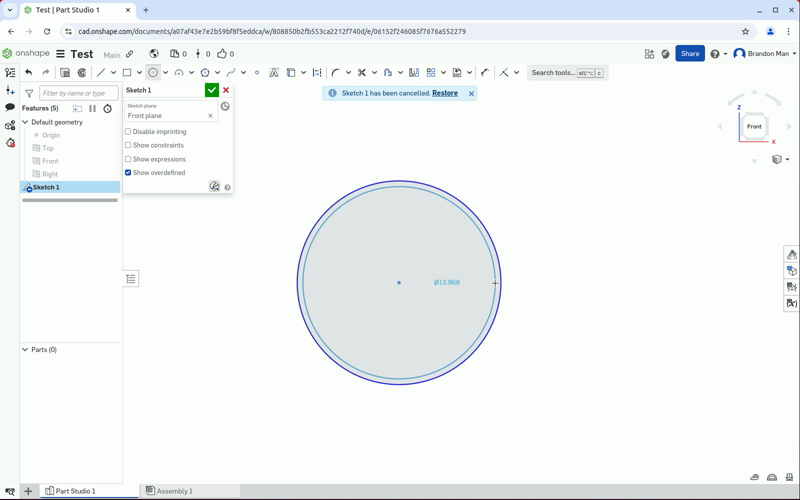
scroll(6)
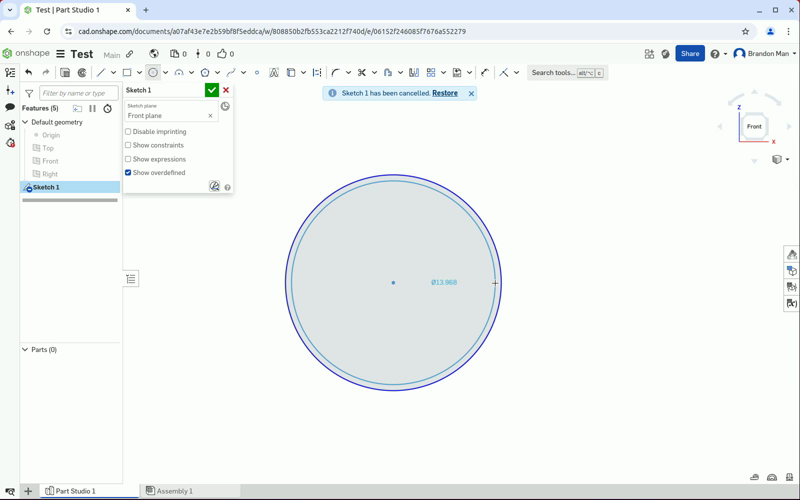
scroll(6)
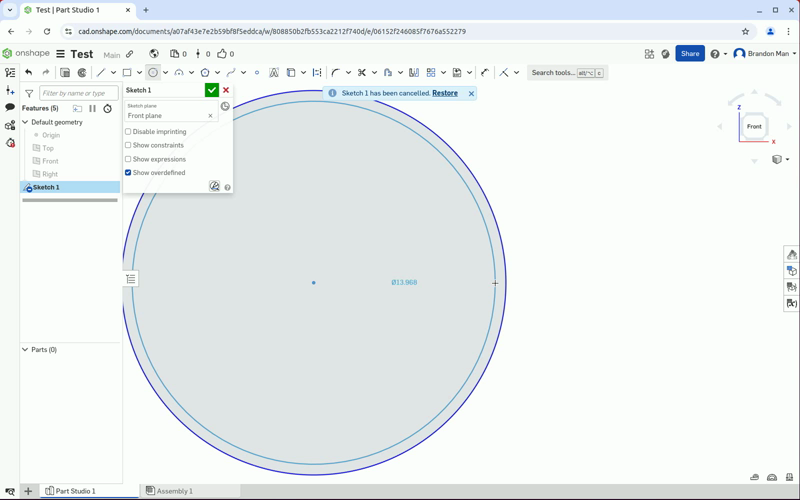
scroll(6)
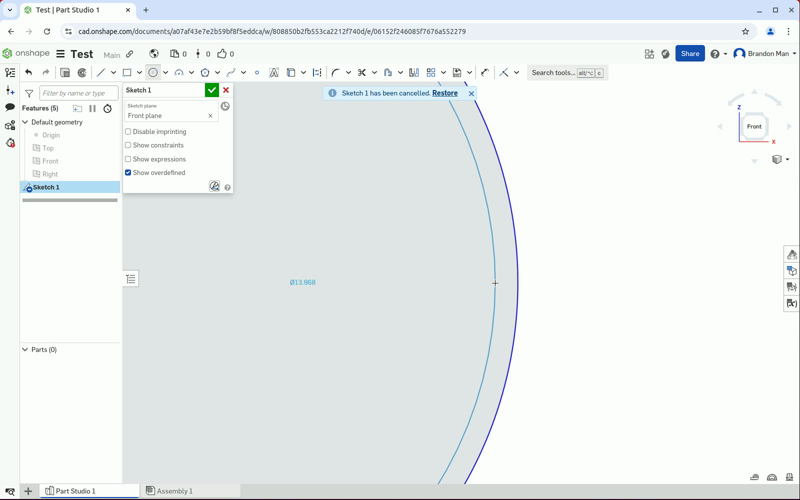
click(495, 282)
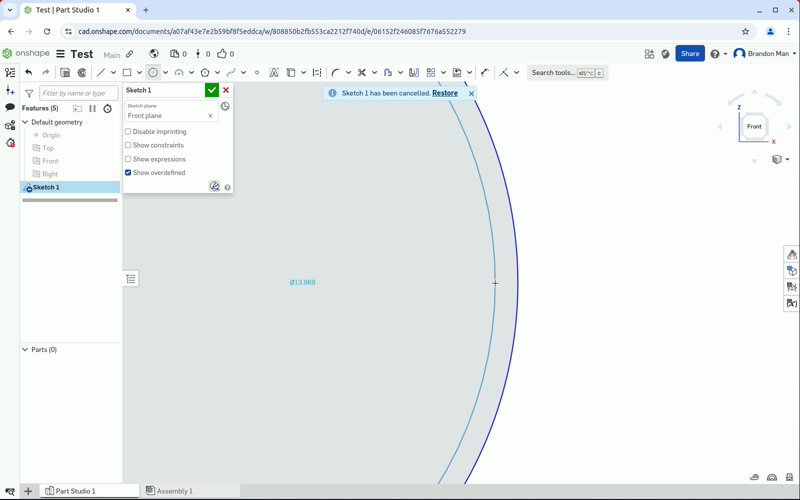
scroll(-6)
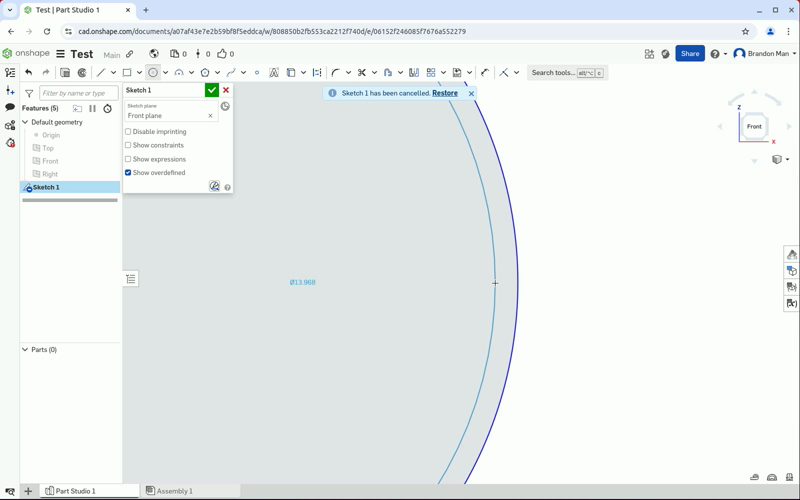
scroll(-6)
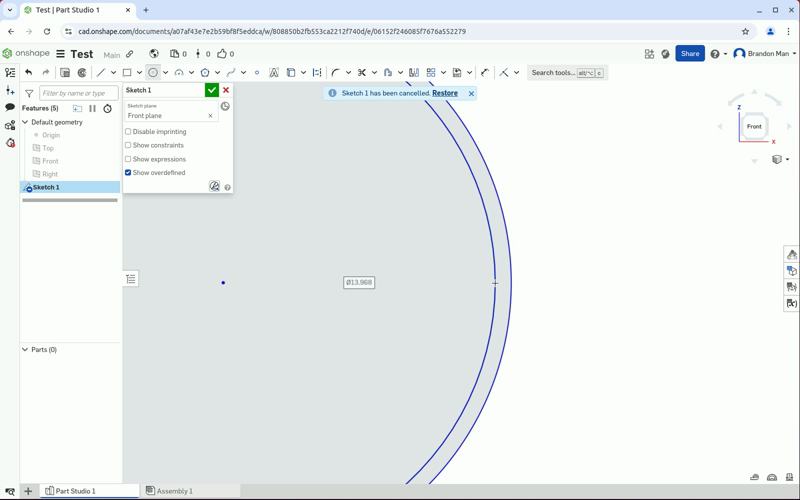
scroll(-6)
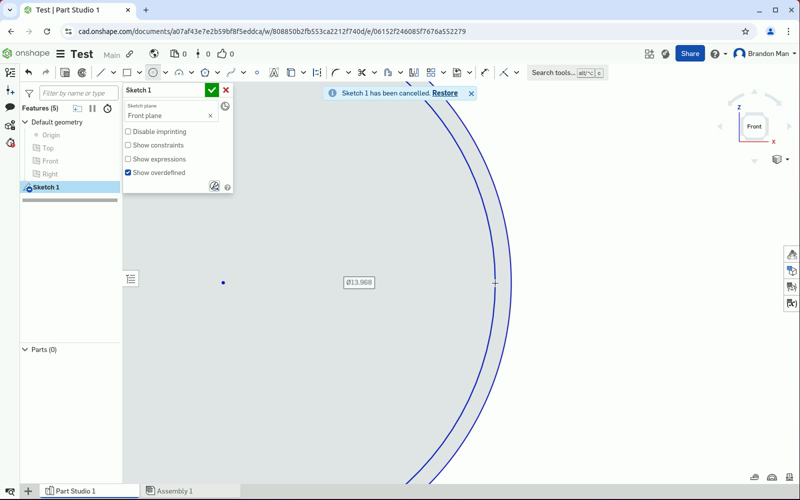
scroll(-6)
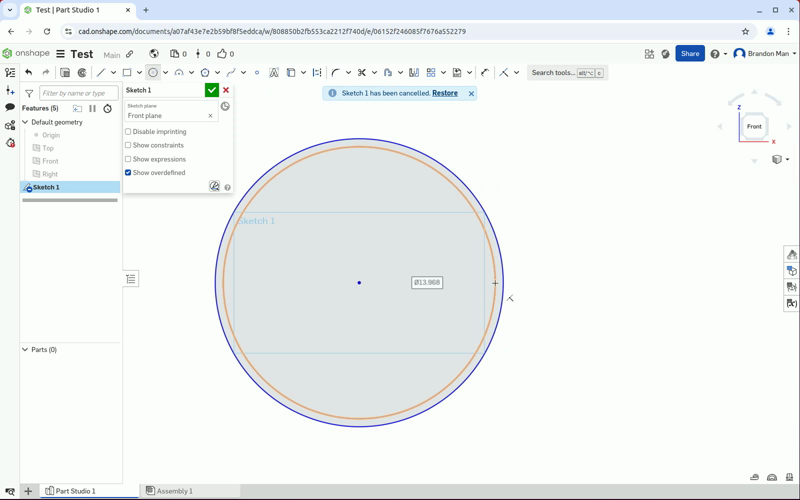
scroll(-6)
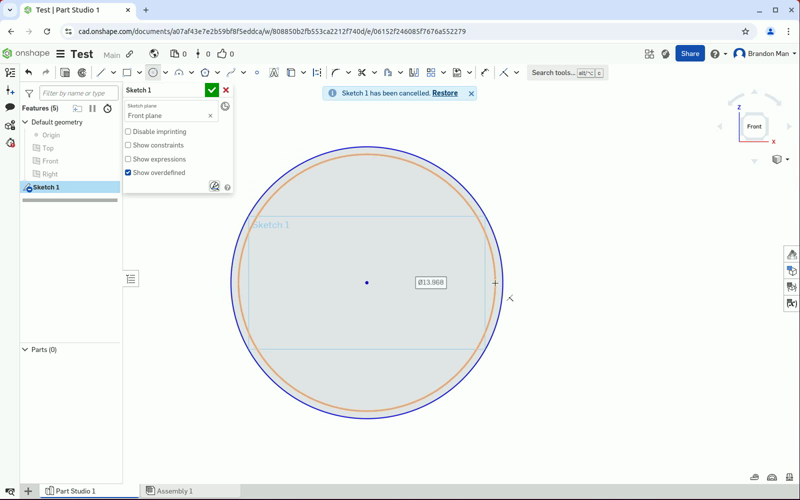
scroll(-6)
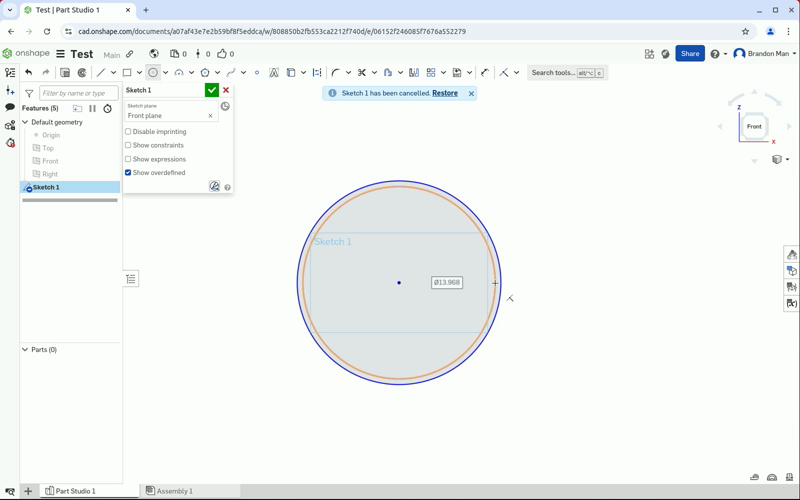
scroll(-6)
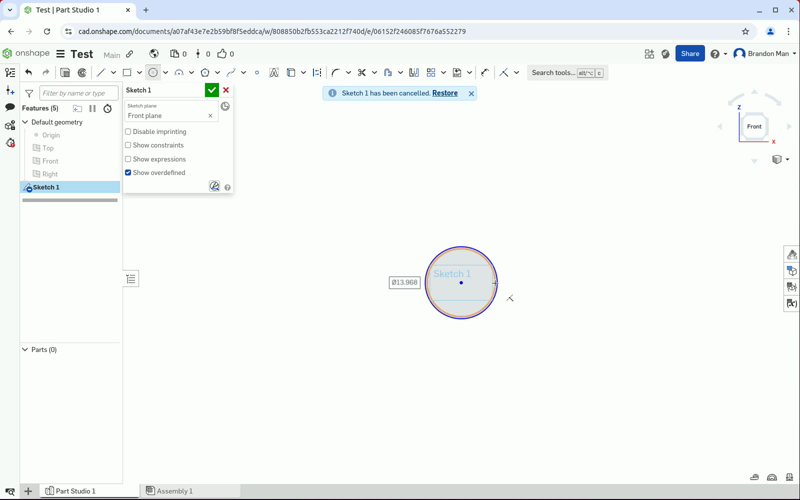
key(esc)
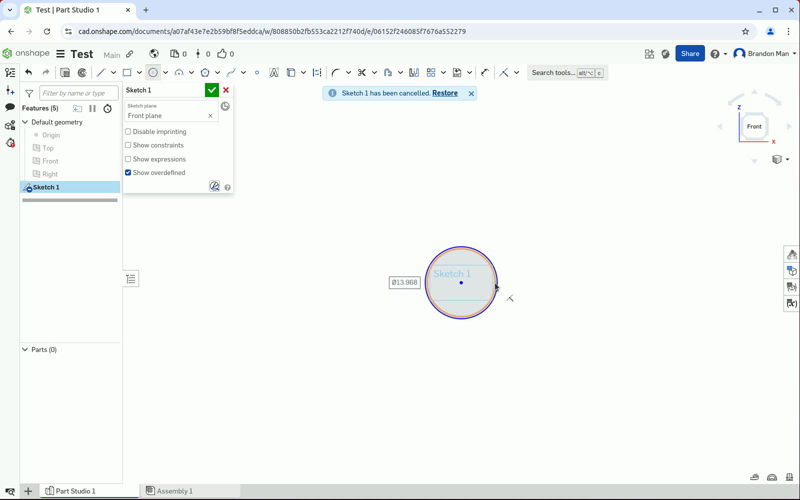
mouse_move(436, 307)
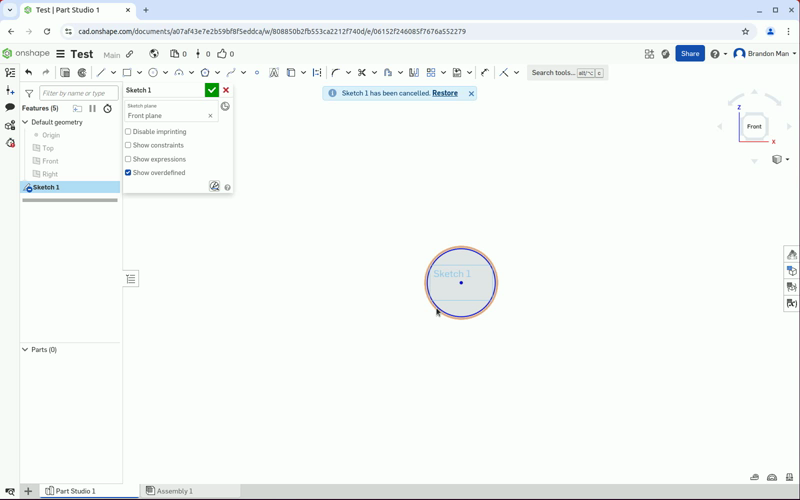
scroll(6)
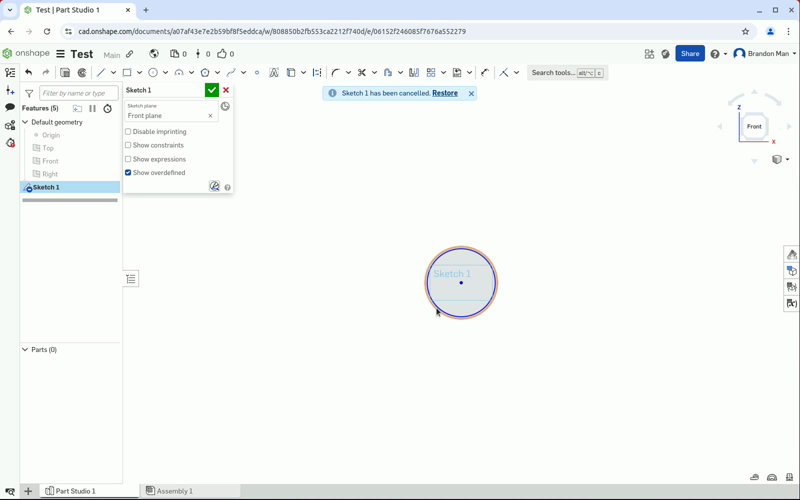
scroll(6)
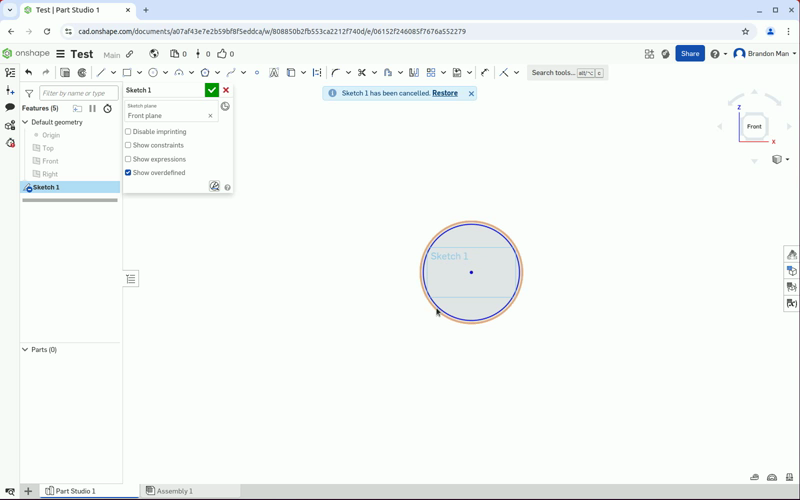
scroll(6)
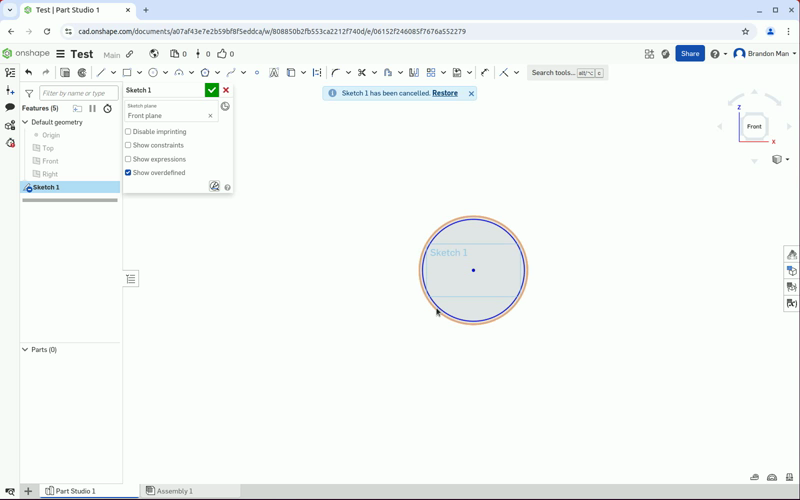
scroll(6)
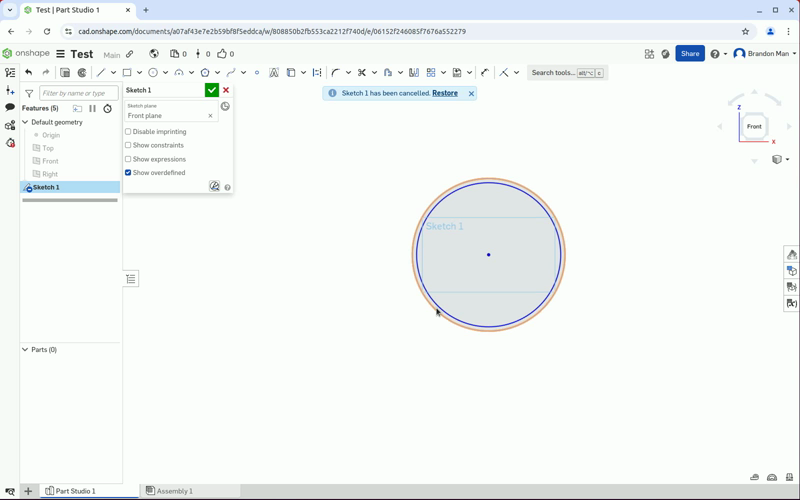
scroll(6)
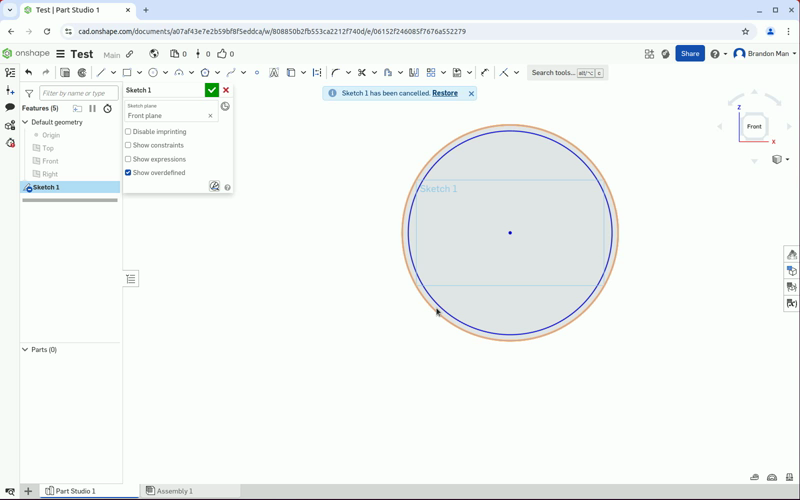
scroll(6)
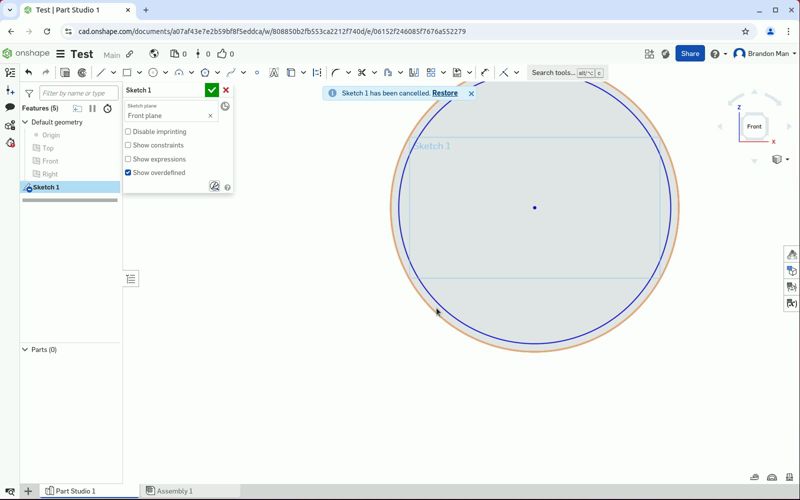
scroll(6)
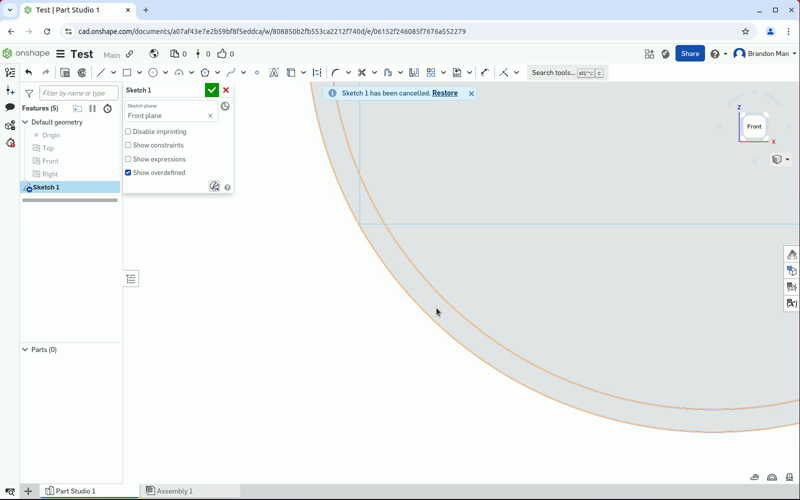
click(436, 307)
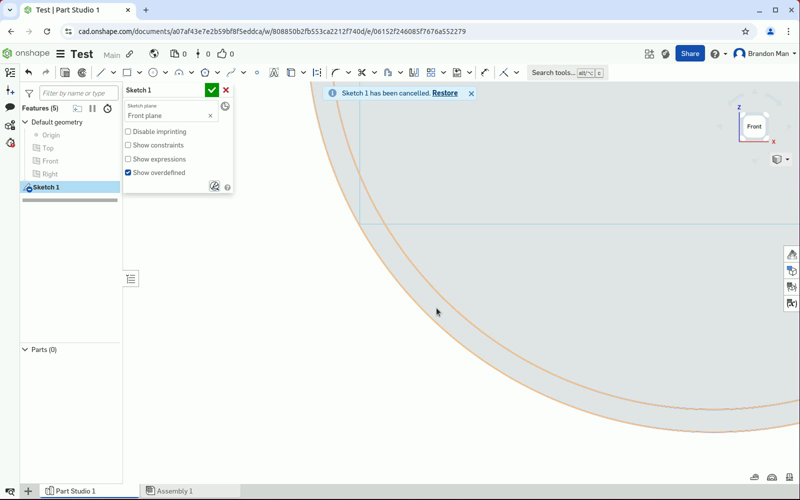
scroll(-6)
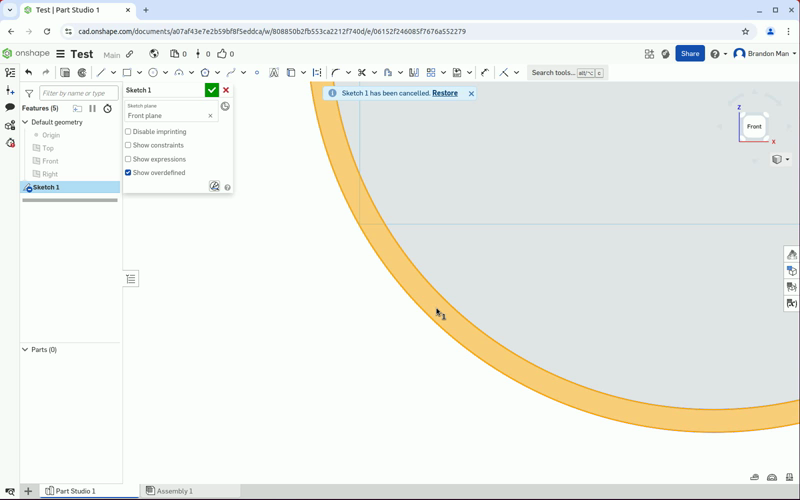
scroll(-6)
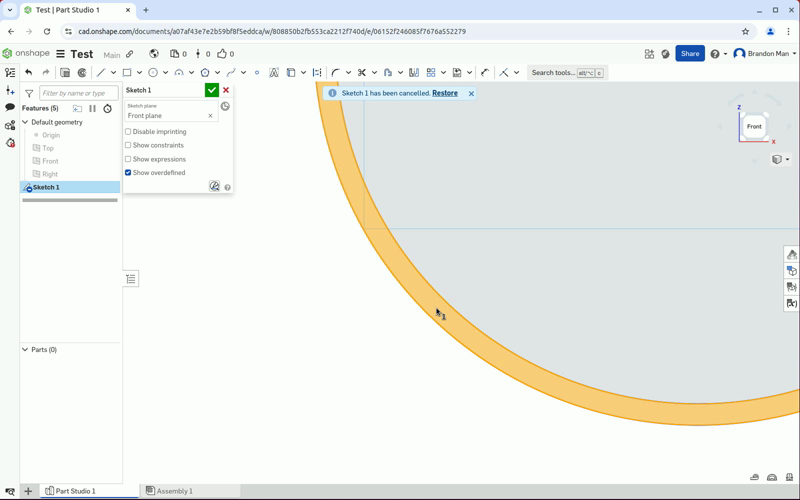
scroll(-6)
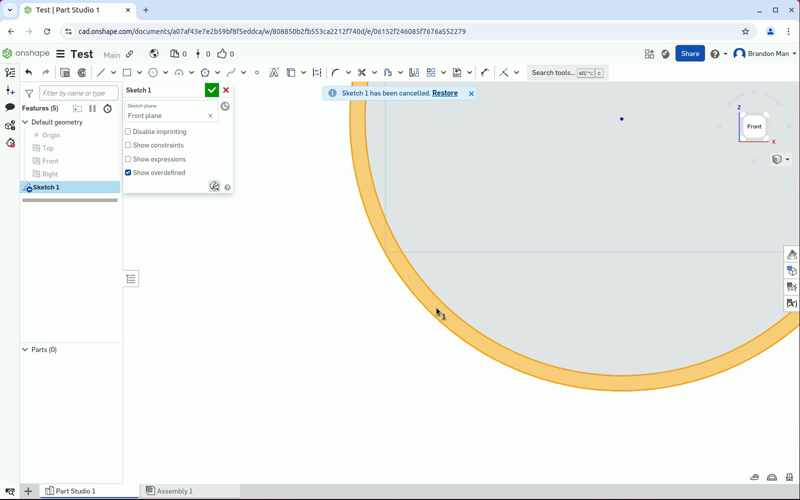
scroll(-6)
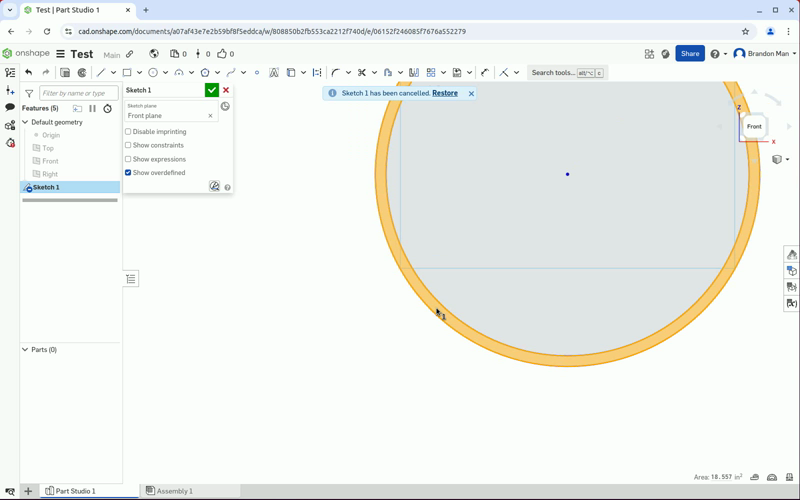
scroll(-6)
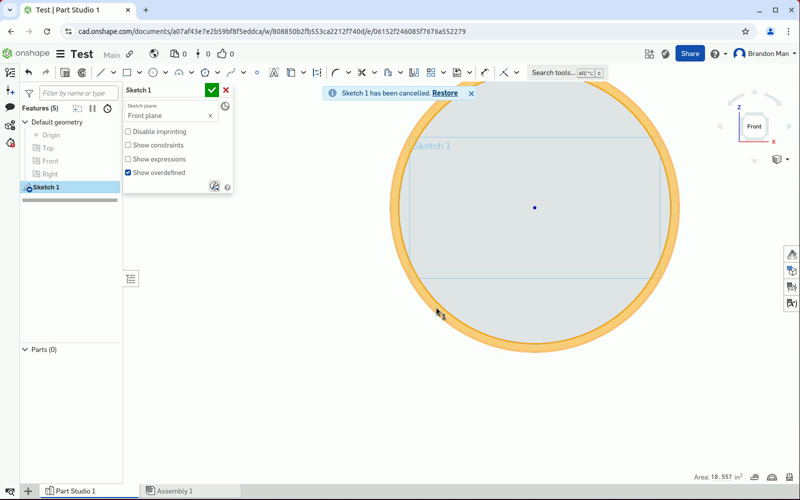
scroll(-6)
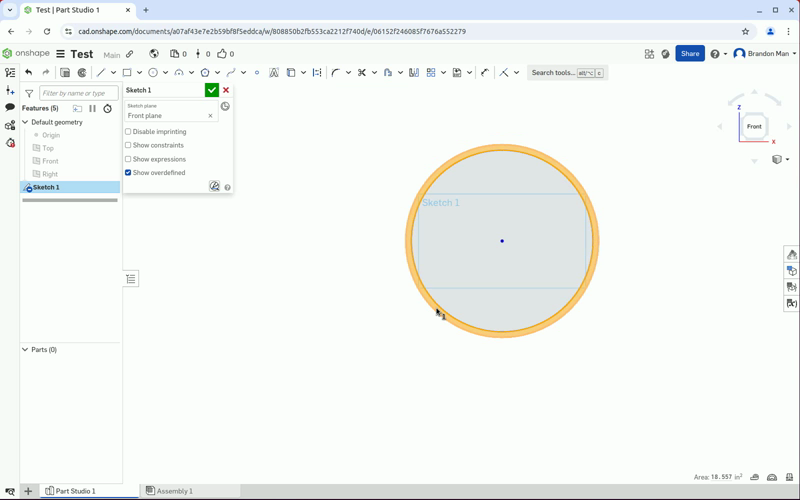
scroll(-6)
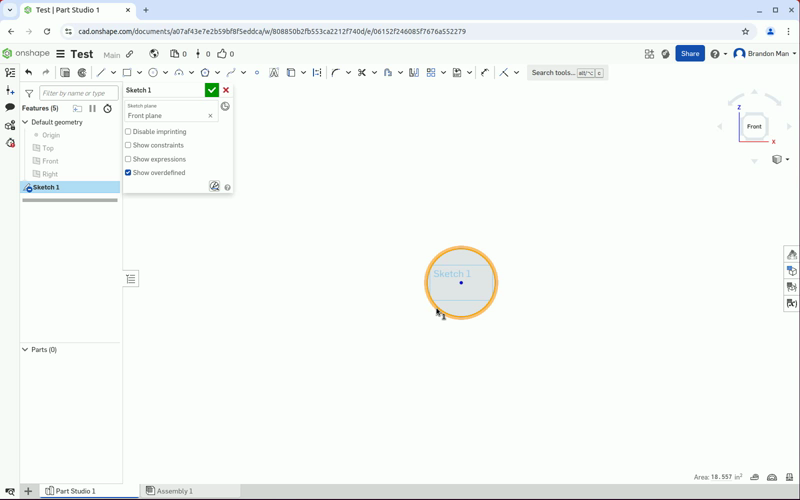
mouse_move(73, 352)
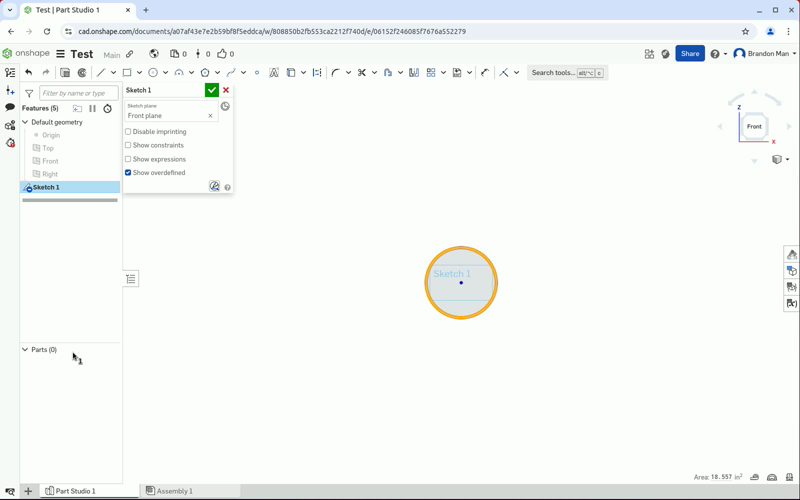
key(shift+y)
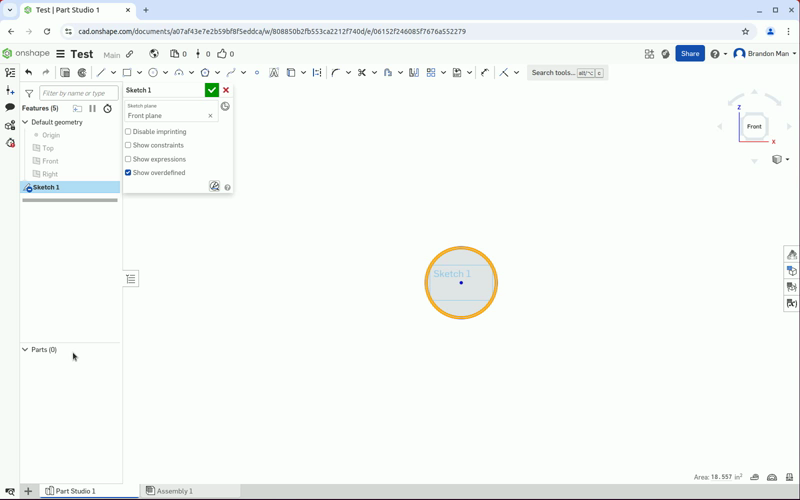
key(shift+e)
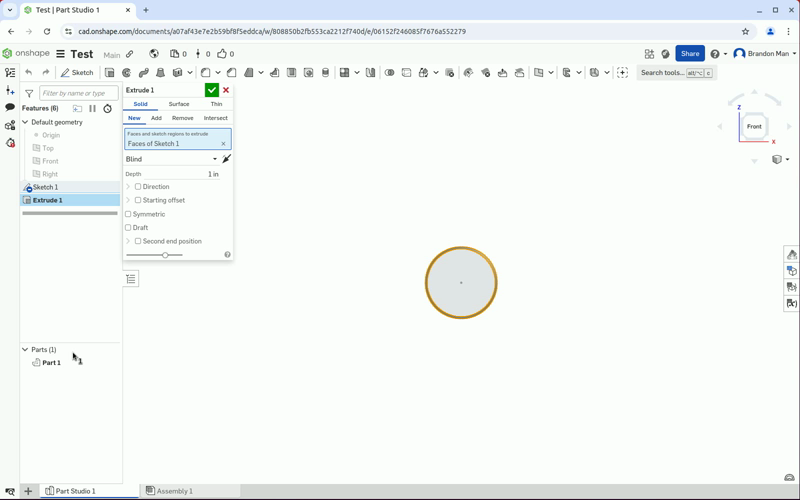
mouse_move(143, 106)
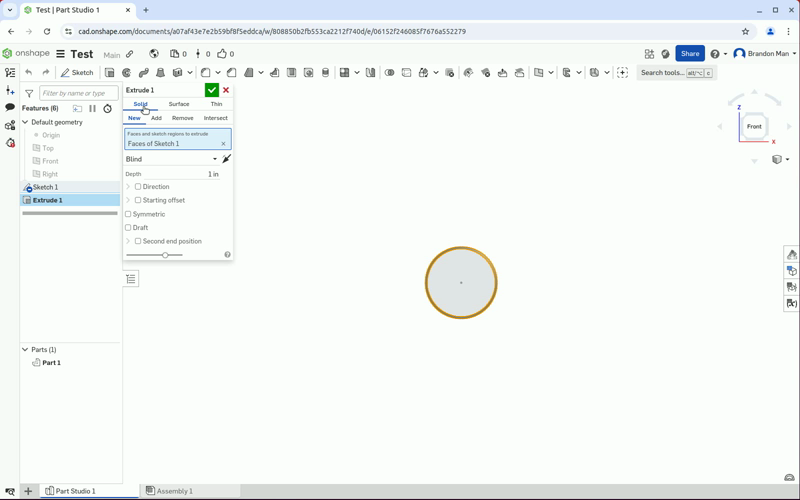
click(143, 106)
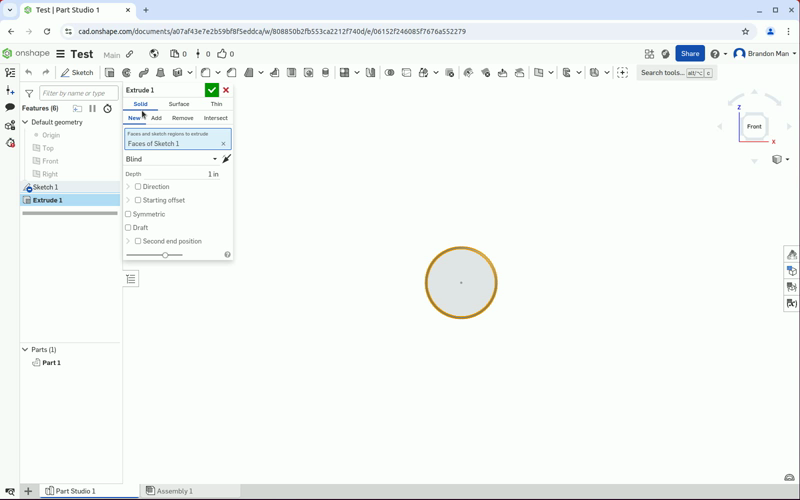
mouse_move(137, 120)
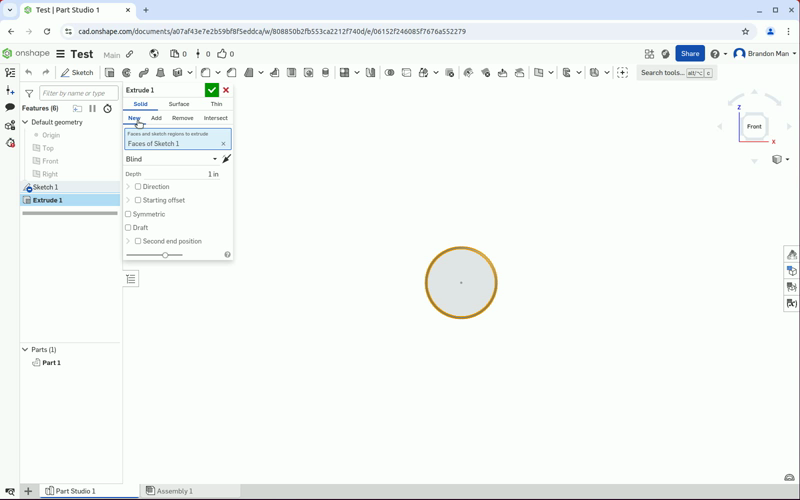
click(137, 120)
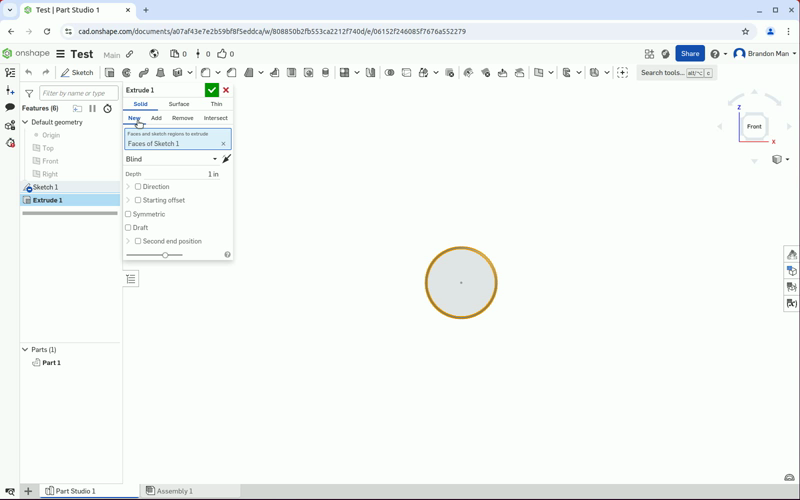
key(tab, 4)
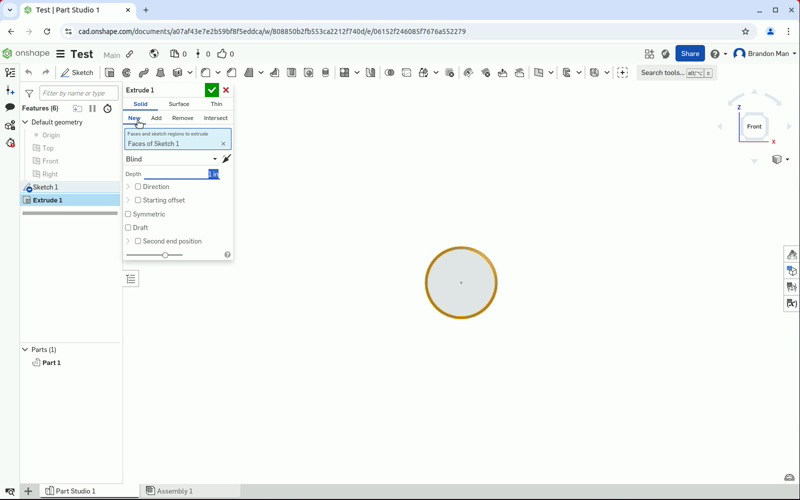
text(23.108)
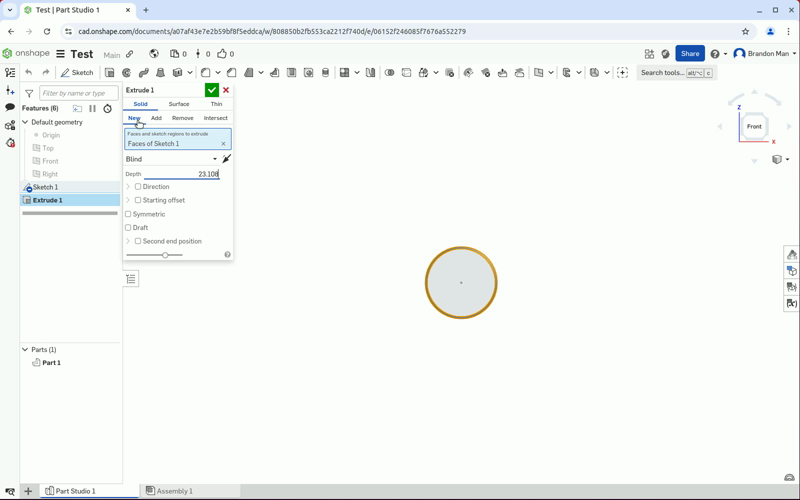
key(enter)
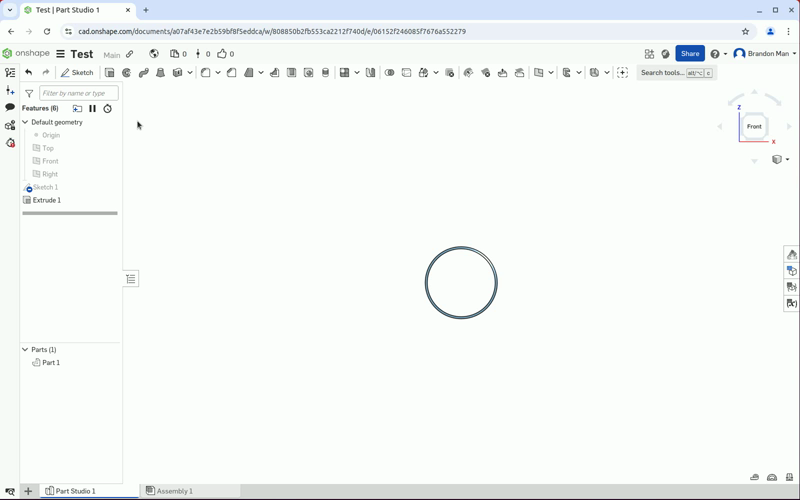
key(shift+h)
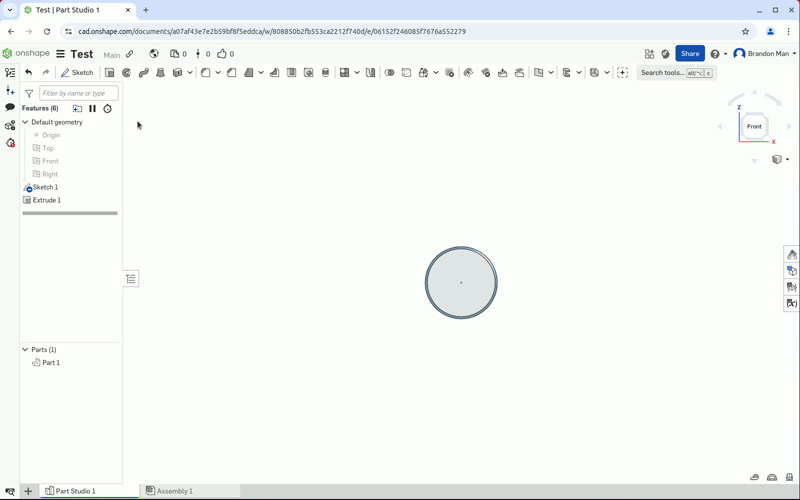
key(shift+h)
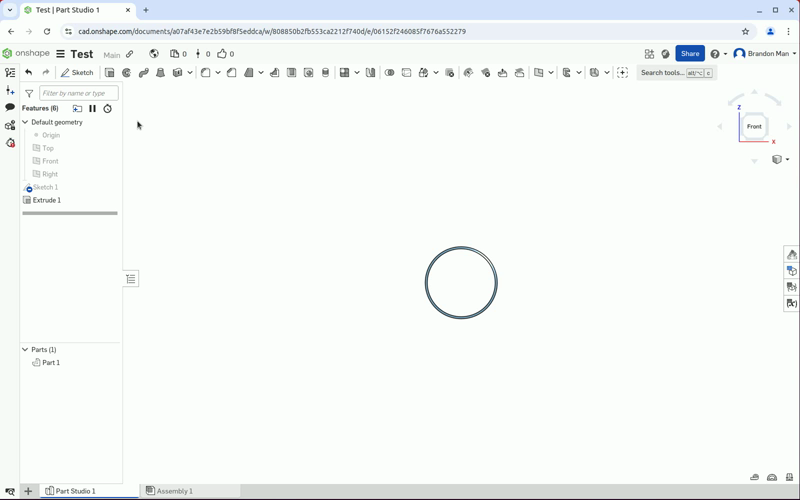
mouse_move(73, 189)
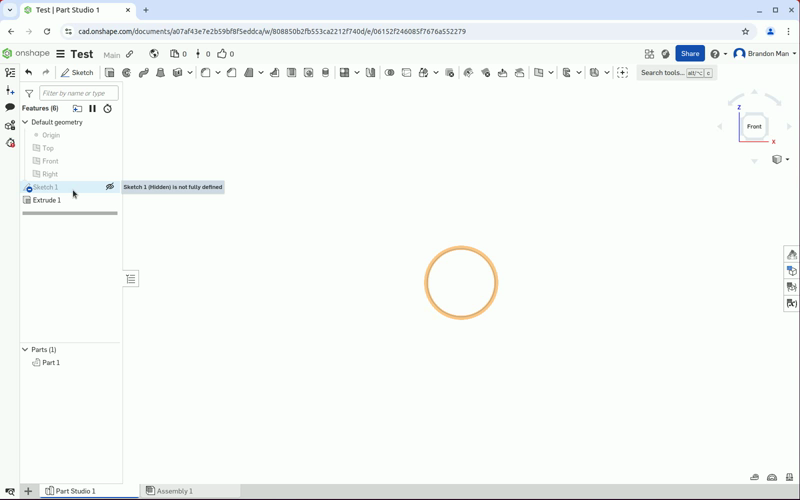
click(73, 189)
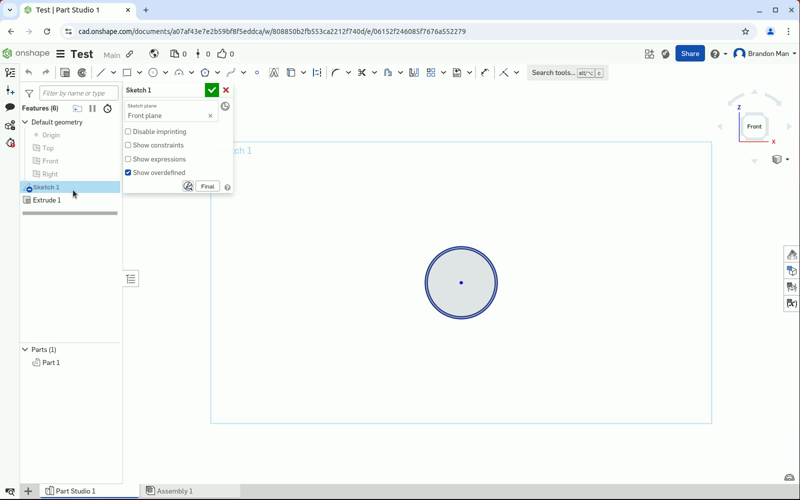
mouse_move(229, 92)
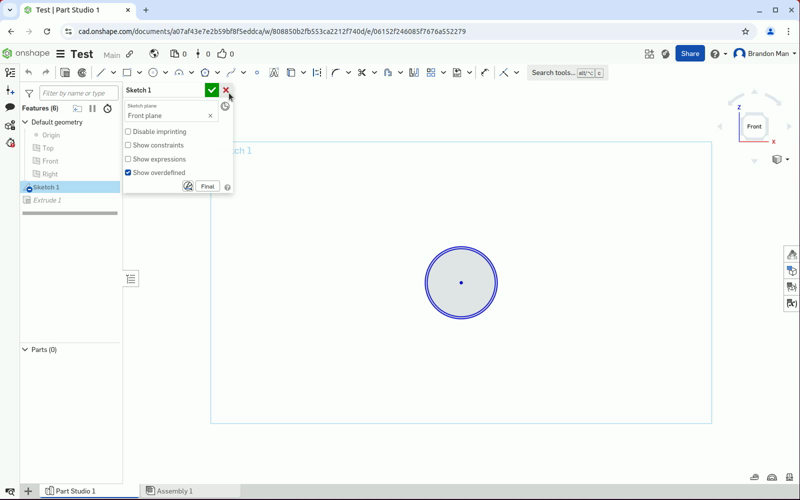
click(229, 92)
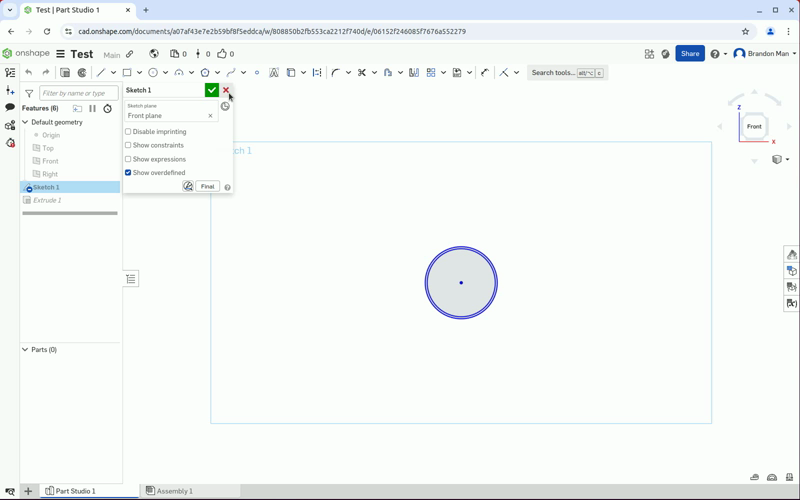
key(shift+s)
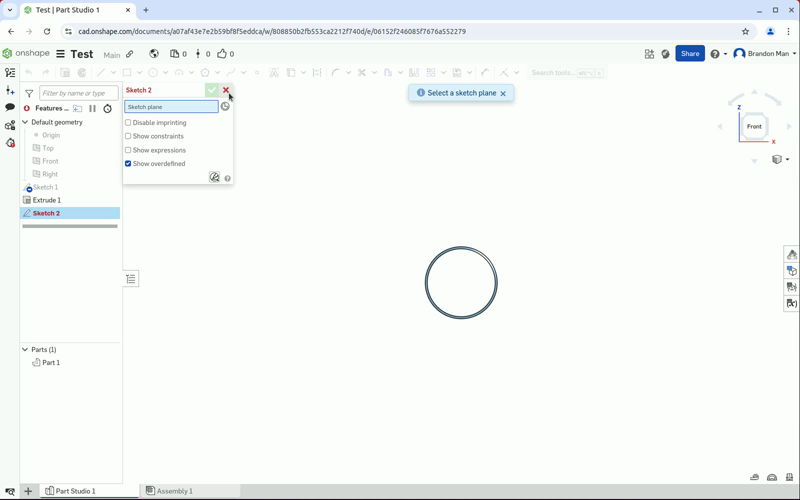
mouse_move(73, 163)
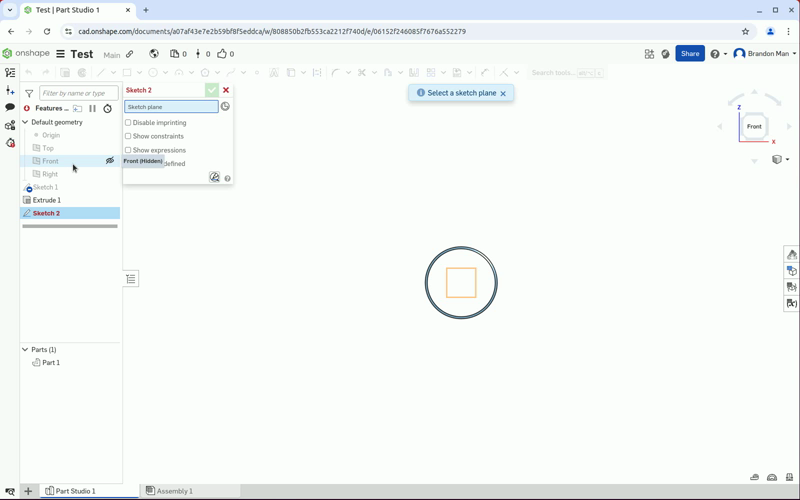
click(73, 163)
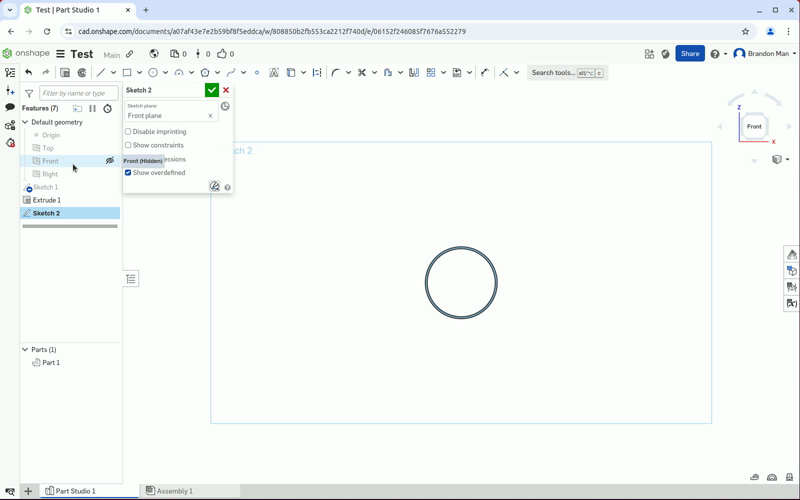
mouse_move(73, 352)
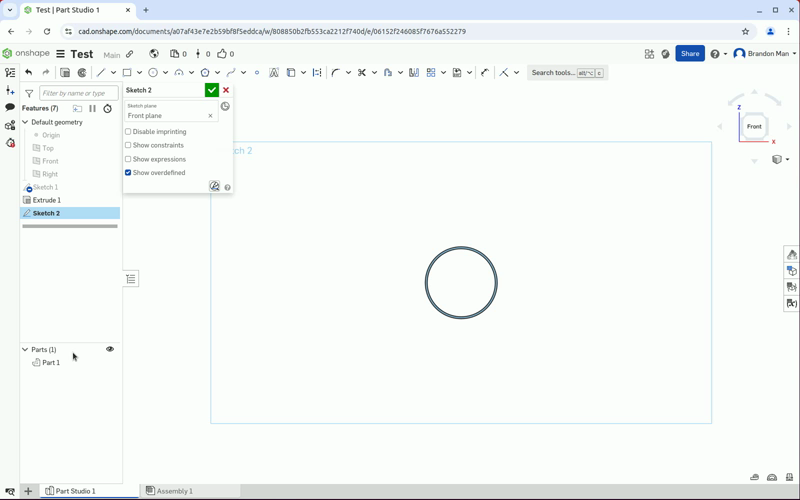
key(y)
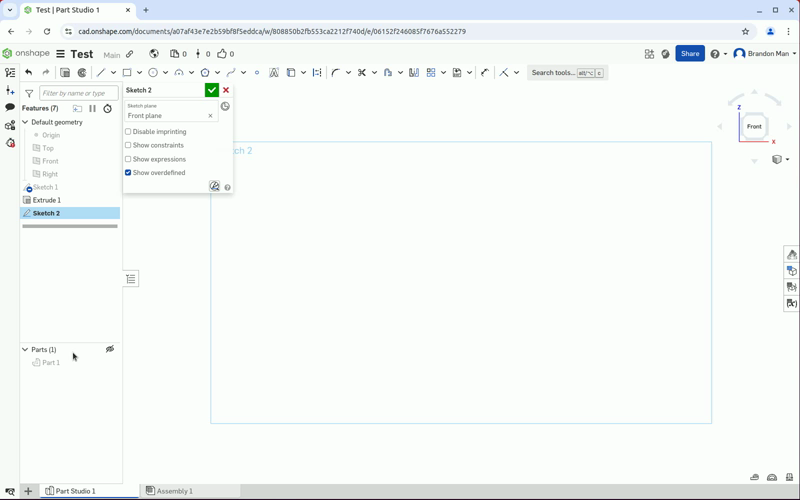
key(c)
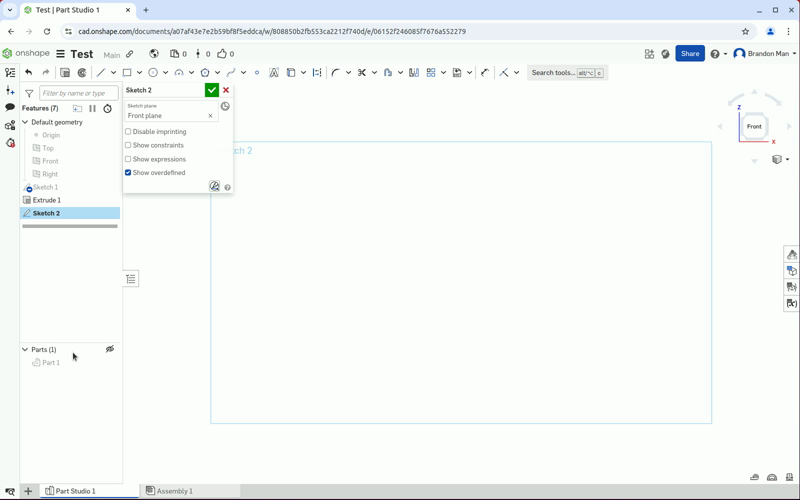
key_down(shift)
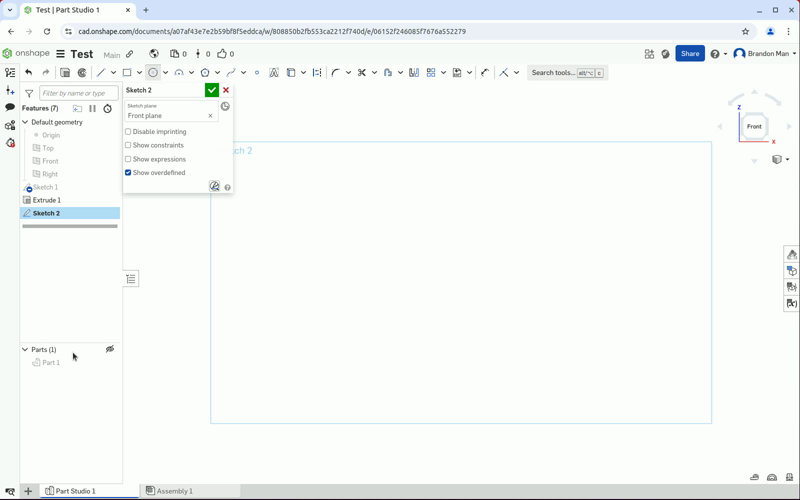
mouse_move(461, 282)
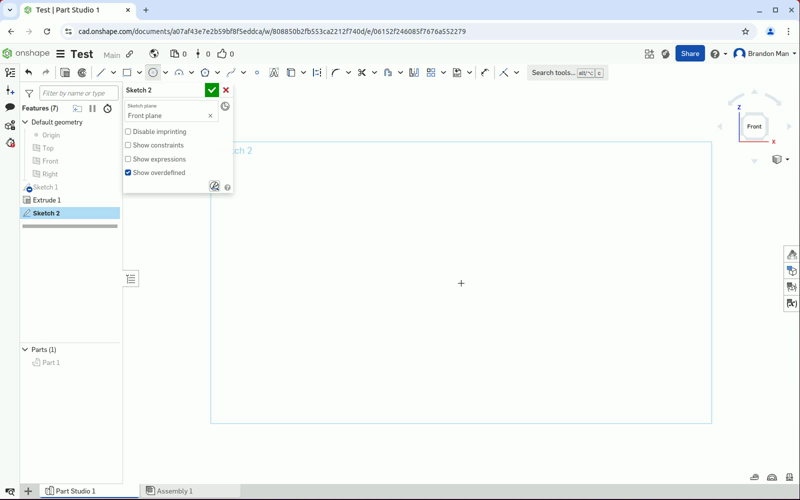
click(461, 282)
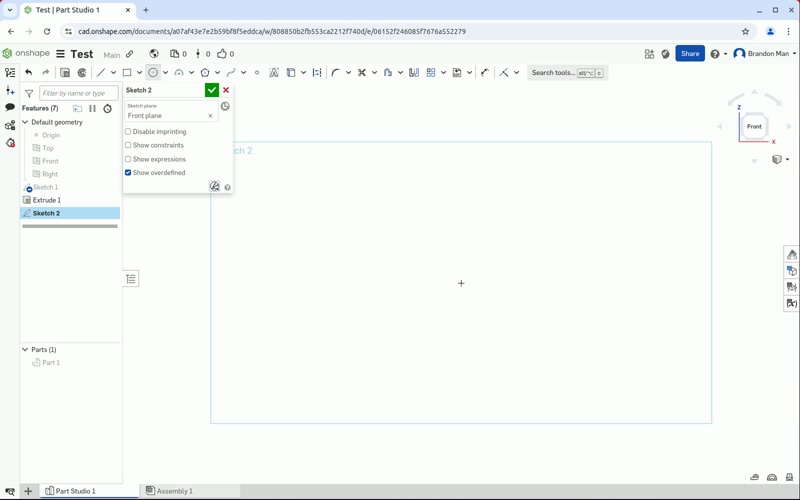
key_up(shift)
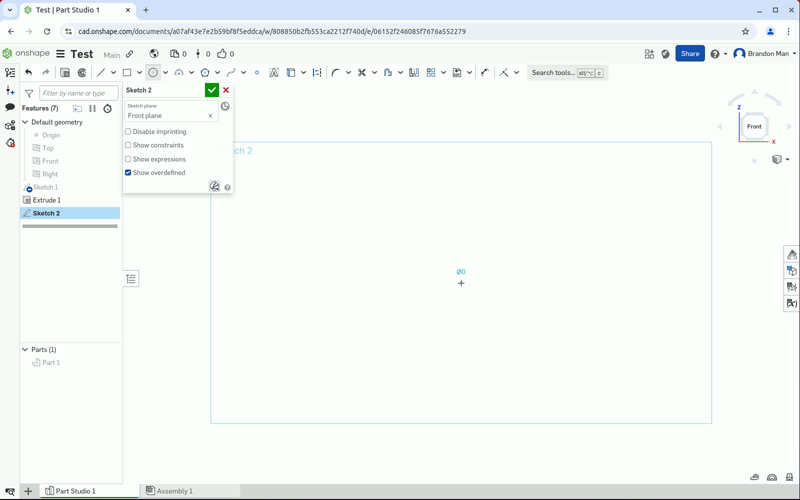
mouse_move(494, 282)
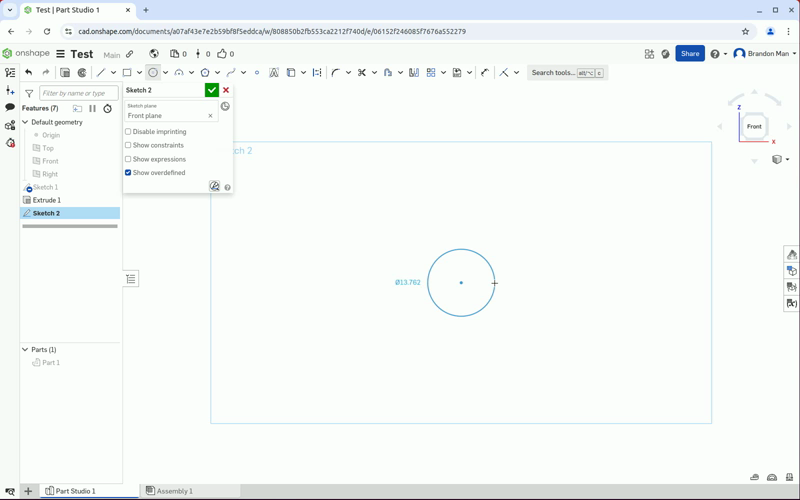
click(494, 282)
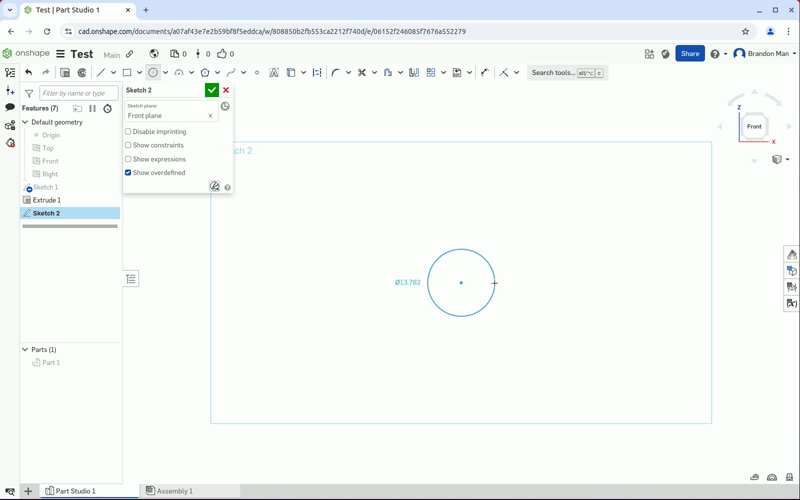
key(esc)
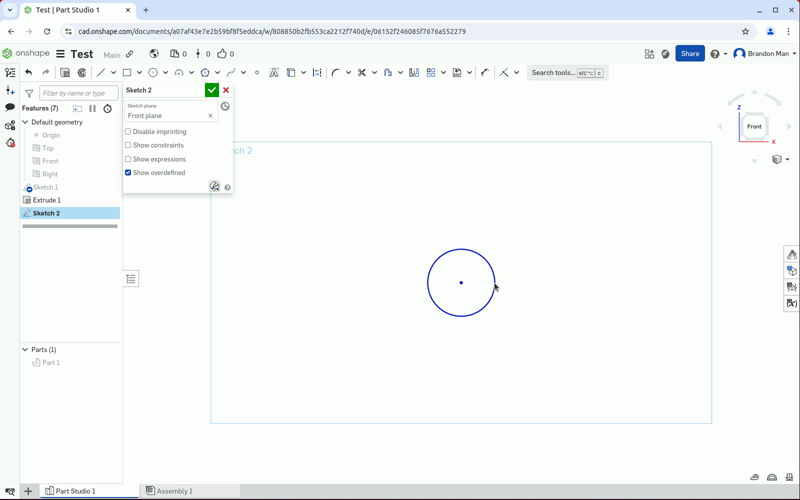
mouse_move(437, 292)
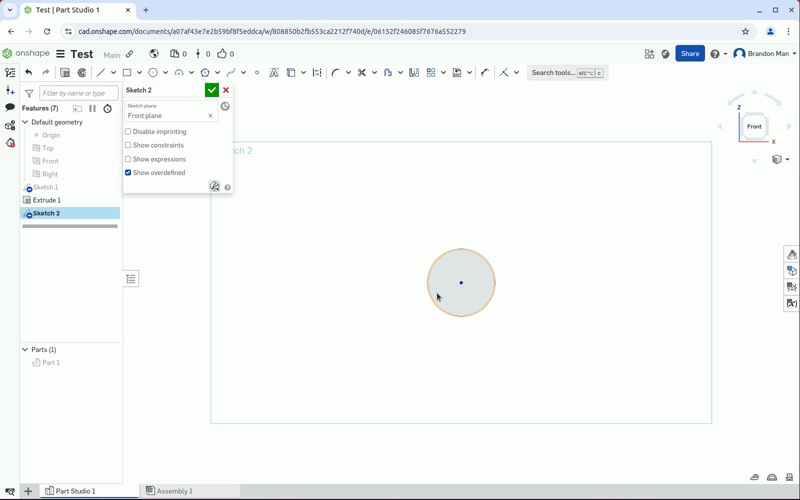
click(437, 292)
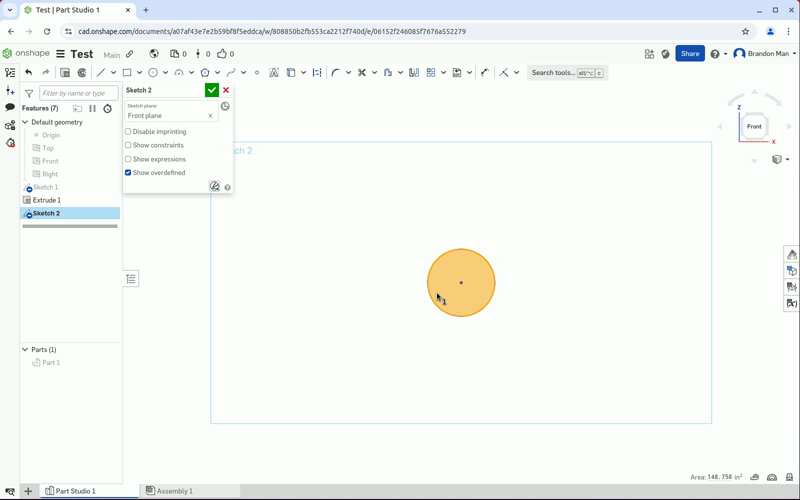
mouse_move(73, 352)
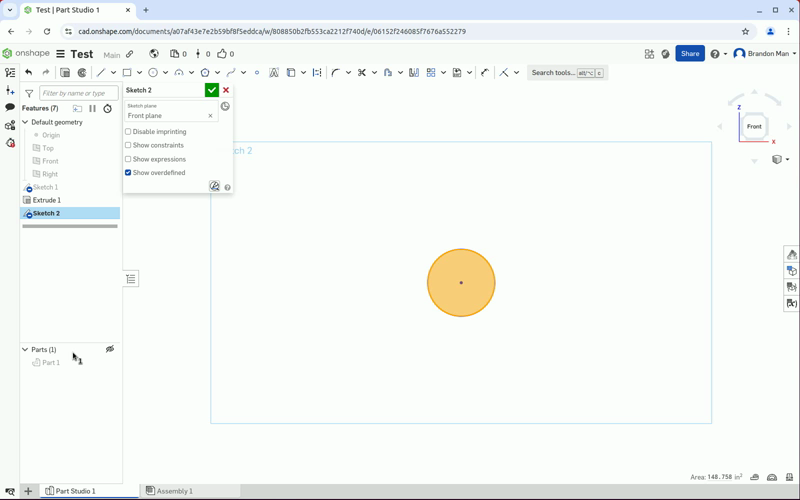
key(shift+y)
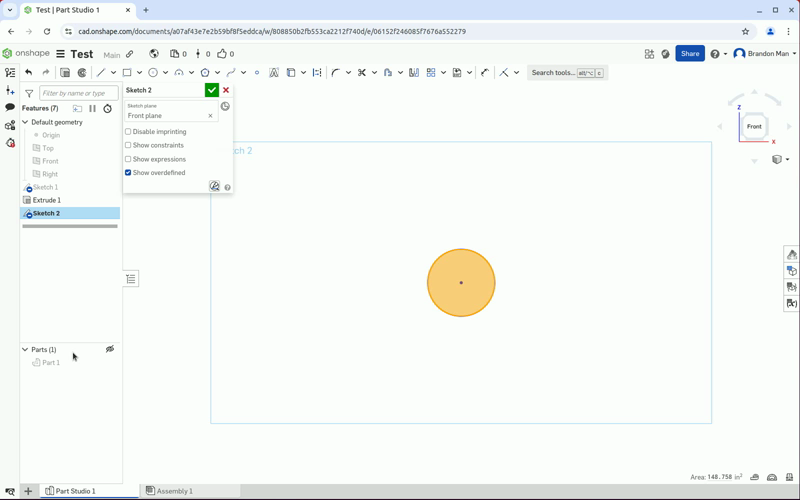
key(shift+e)
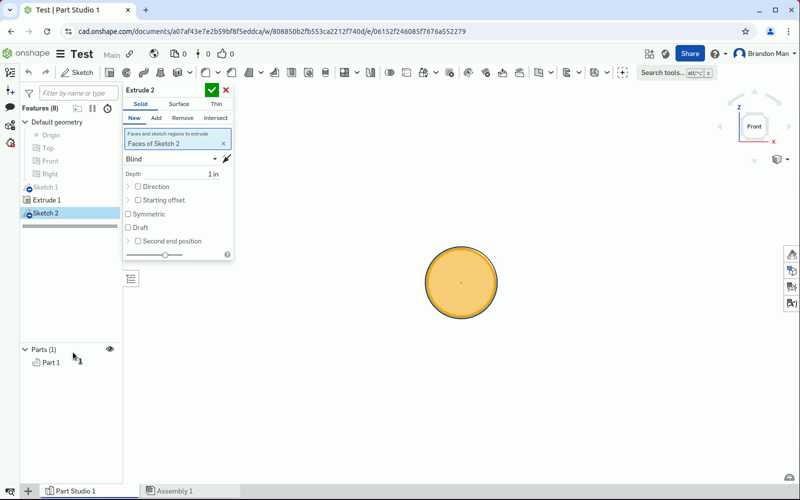
mouse_move(143, 106)
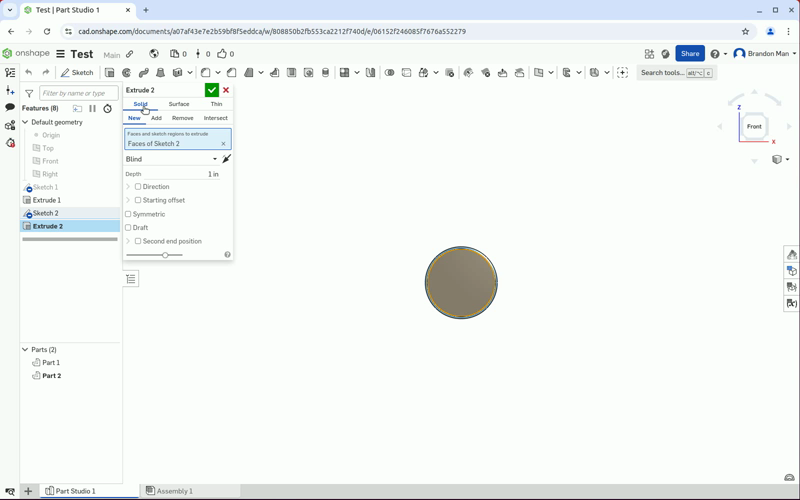
click(143, 106)
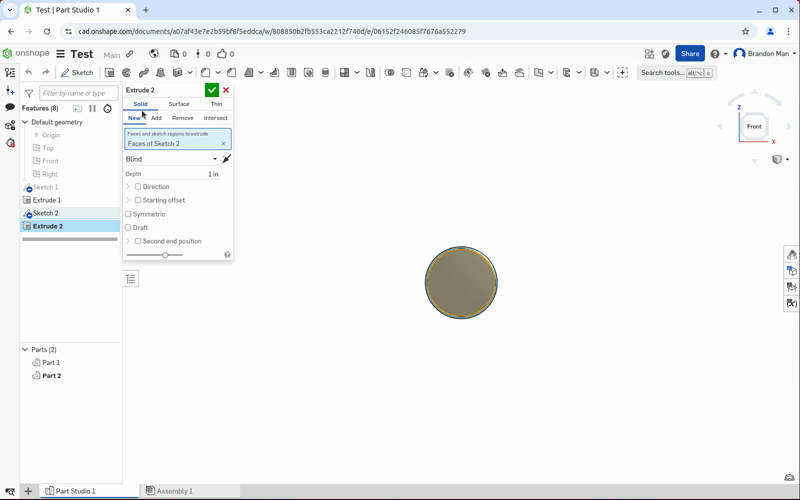
mouse_move(137, 120)
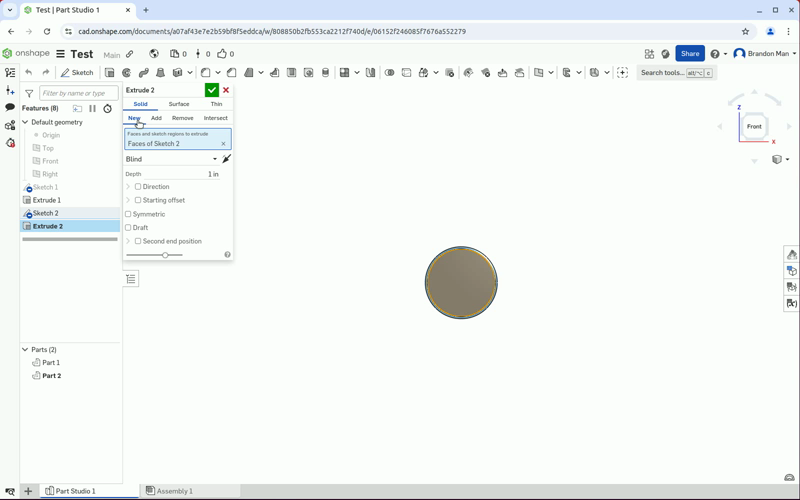
click(137, 120)
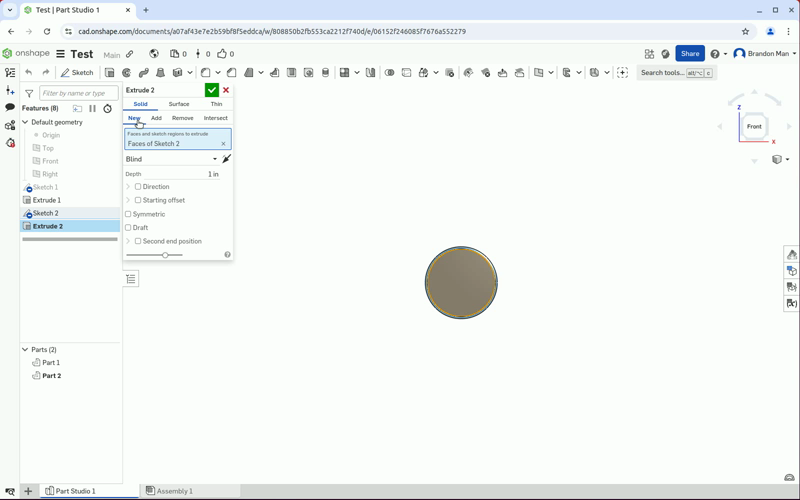
key(tab, 4)
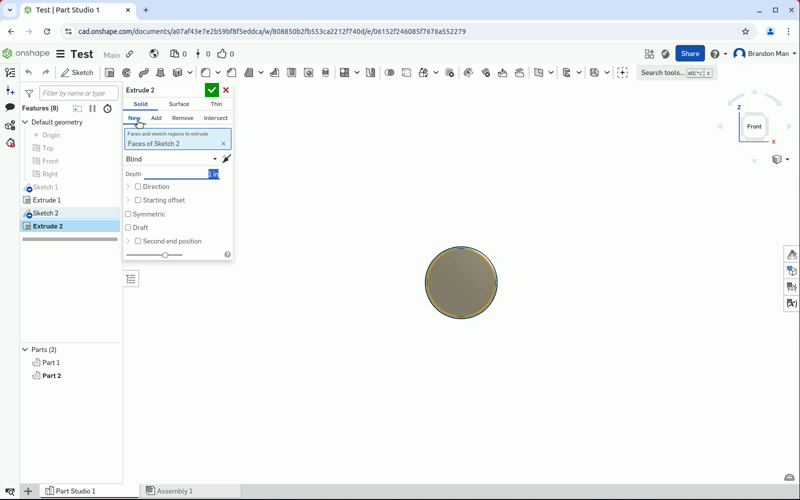
text(1.926)
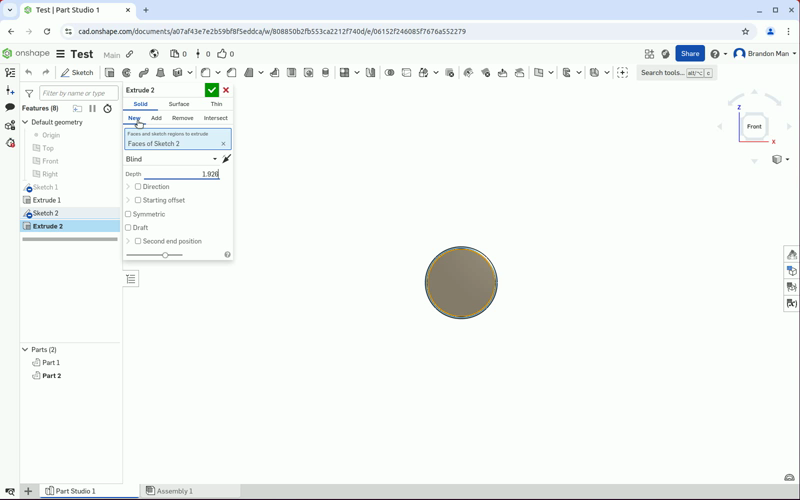
key(enter)
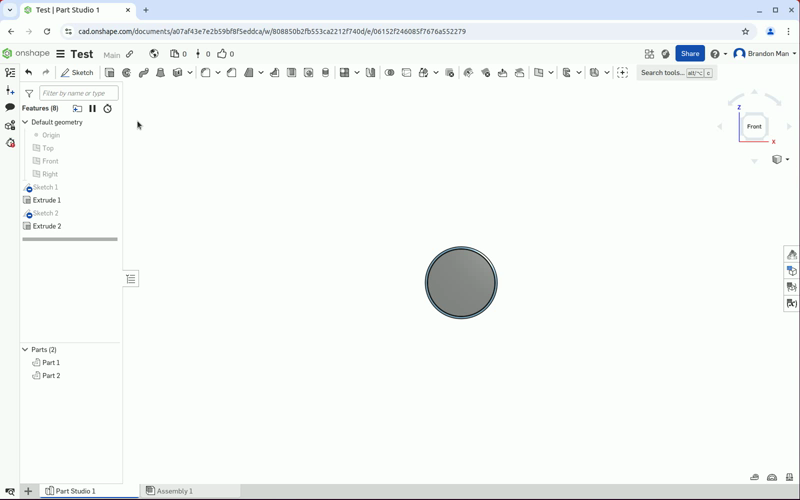
key(shift+h)
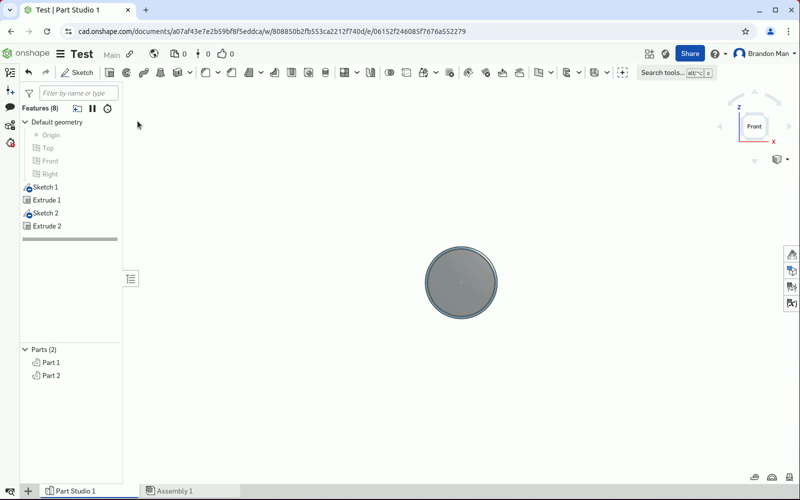
key(shift+h)
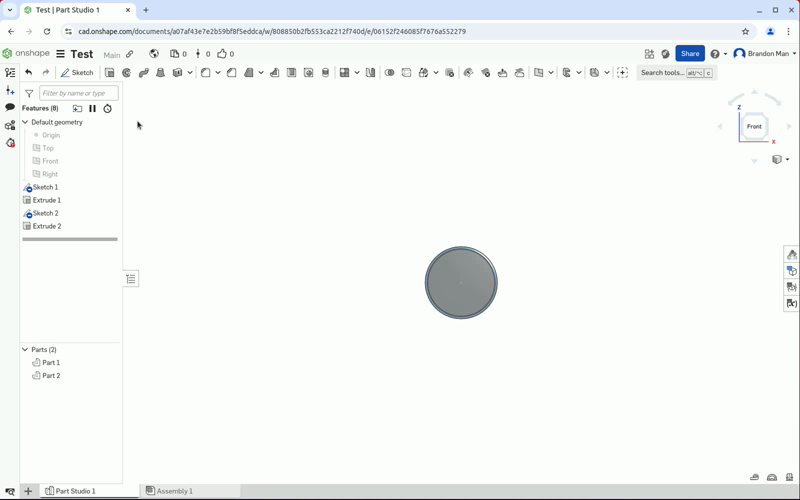
key(shift+7)
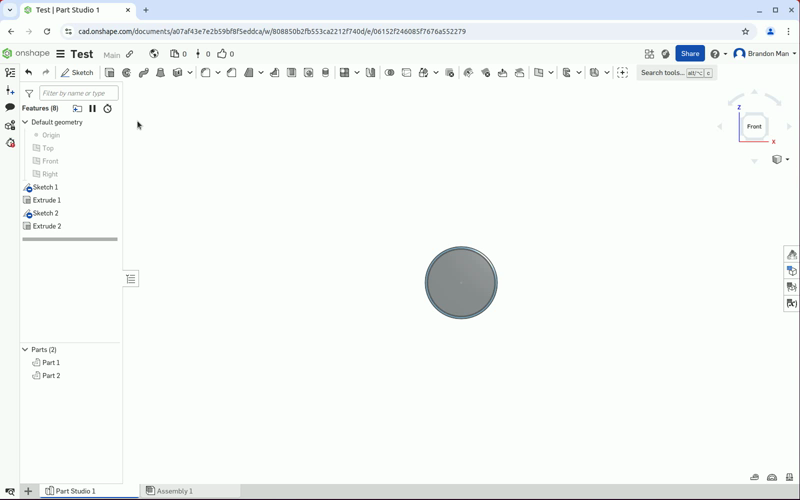
key(left, 2)
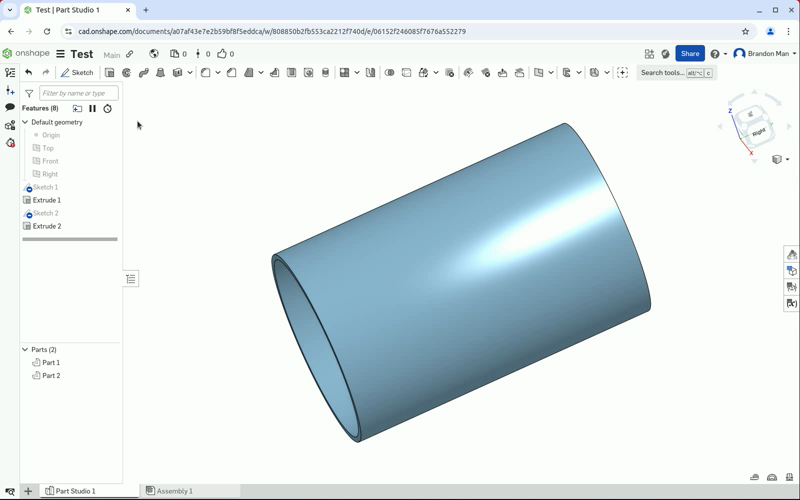
key(down, 2)
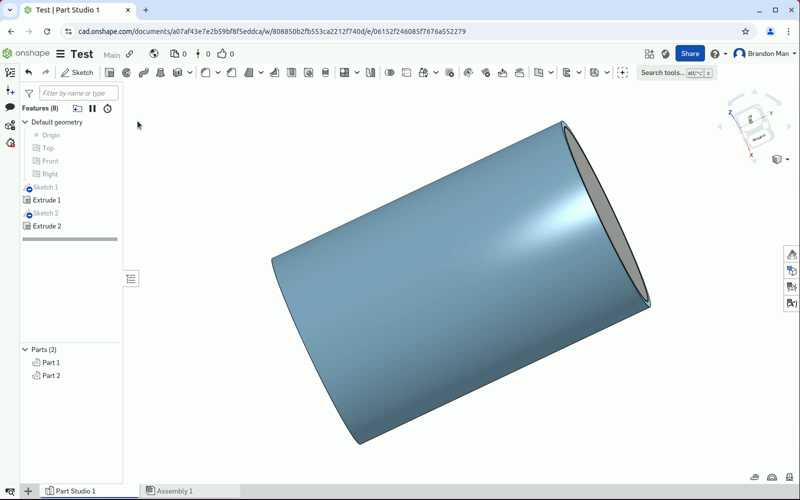
key(up, 2)
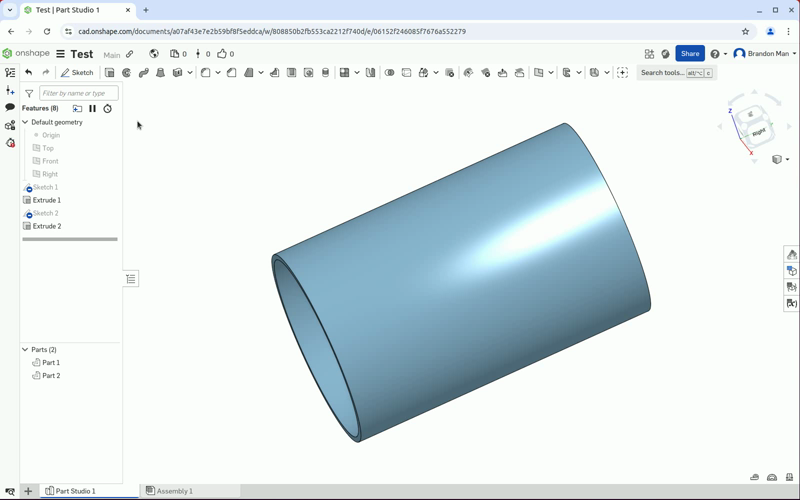
key(right, 2)
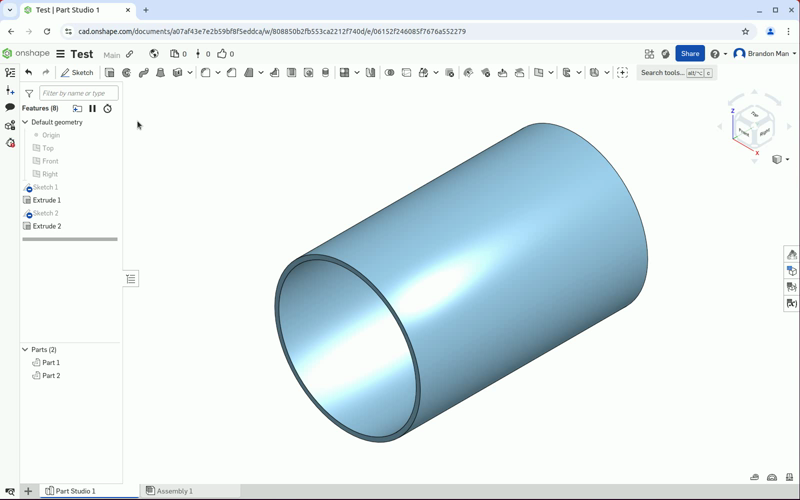
mouse_move(73, 189)
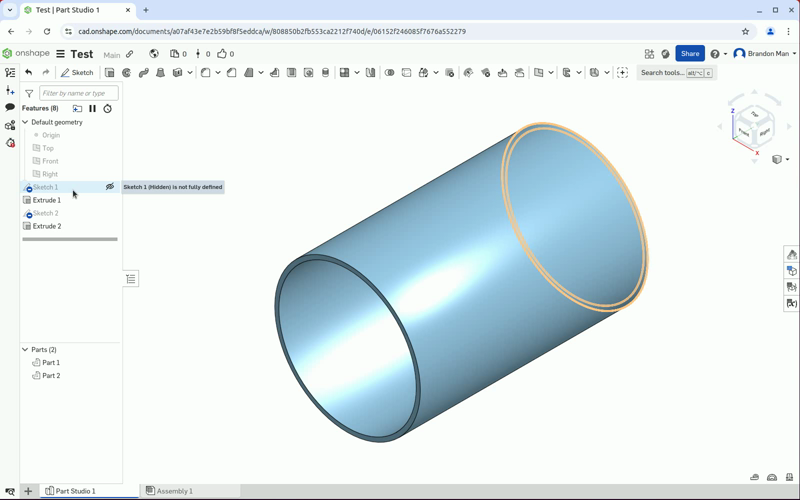
click(73, 189)